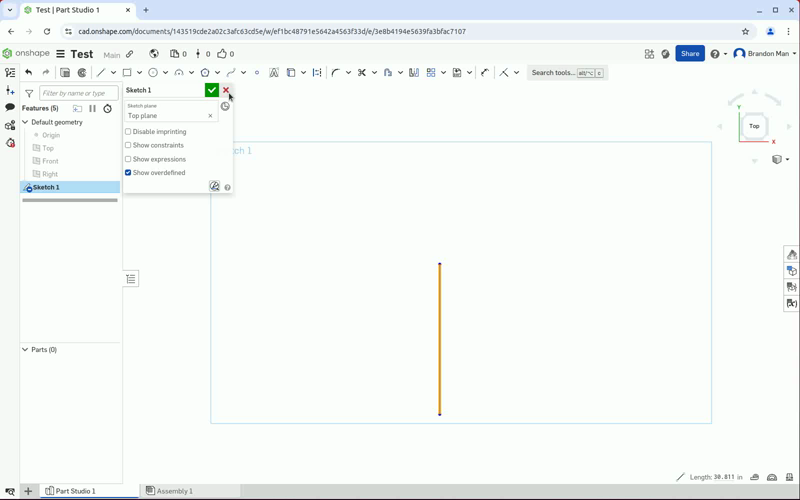
key(shift+h)
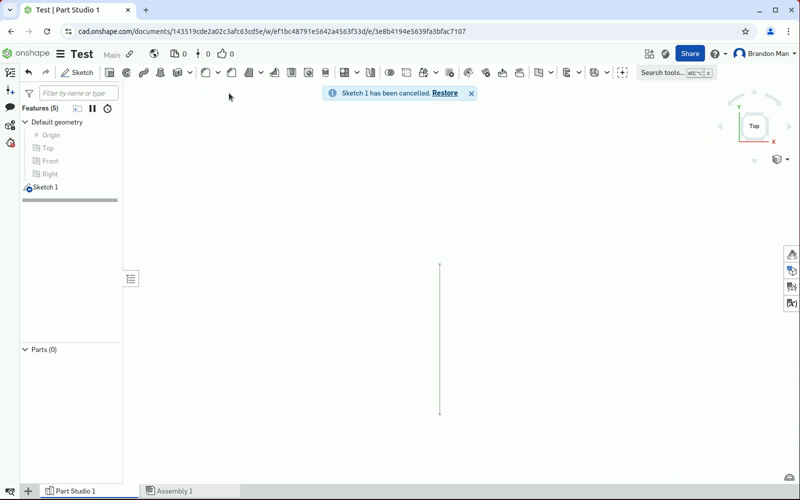
key(shift+s)
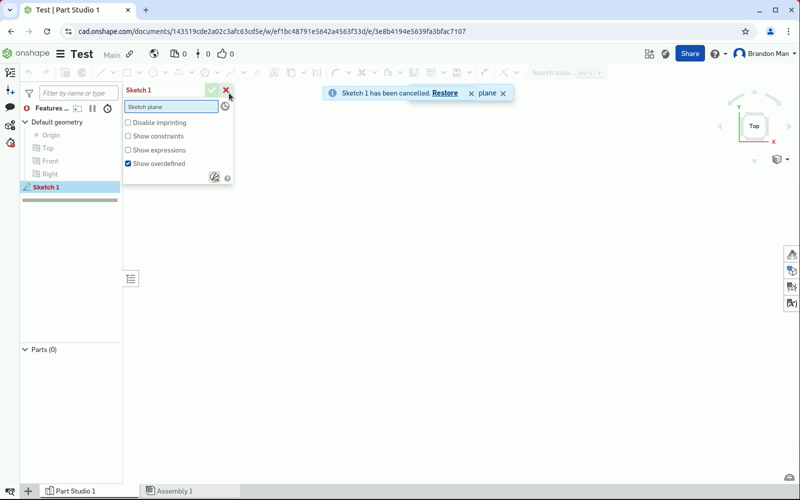
mouse_move(73, 150)
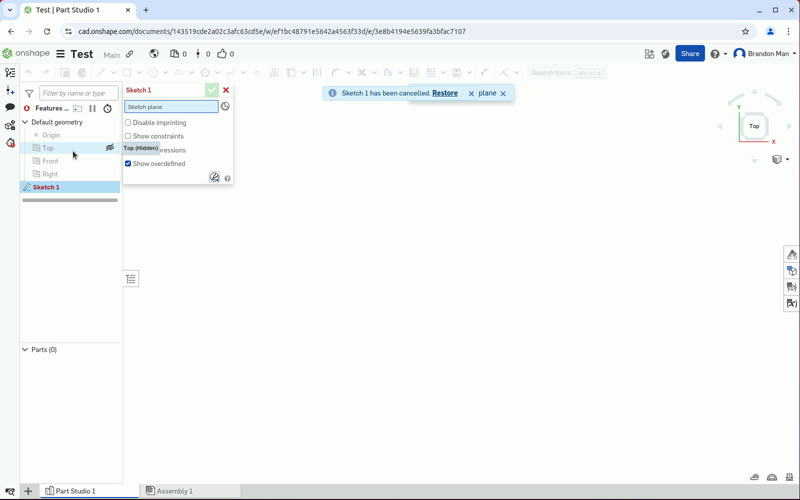
click(73, 150)
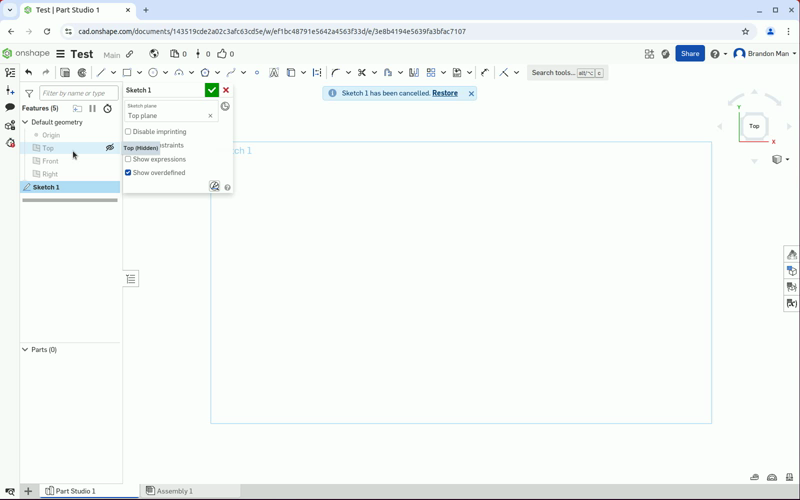
mouse_move(73, 352)
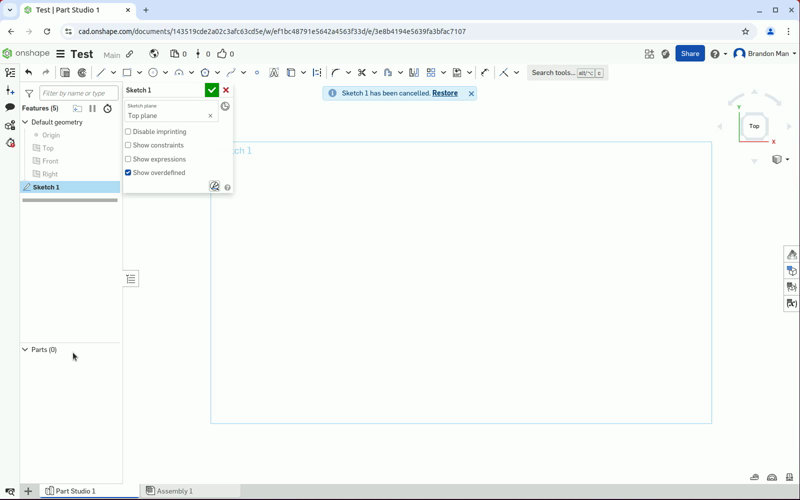
key(y)
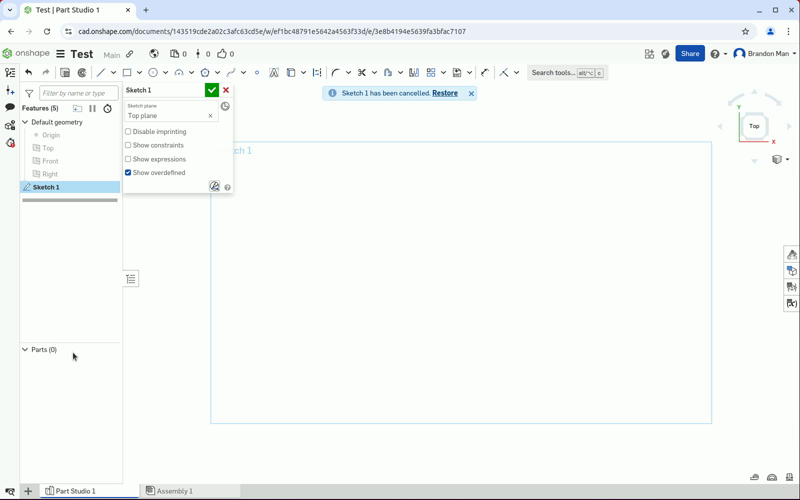
key(l)
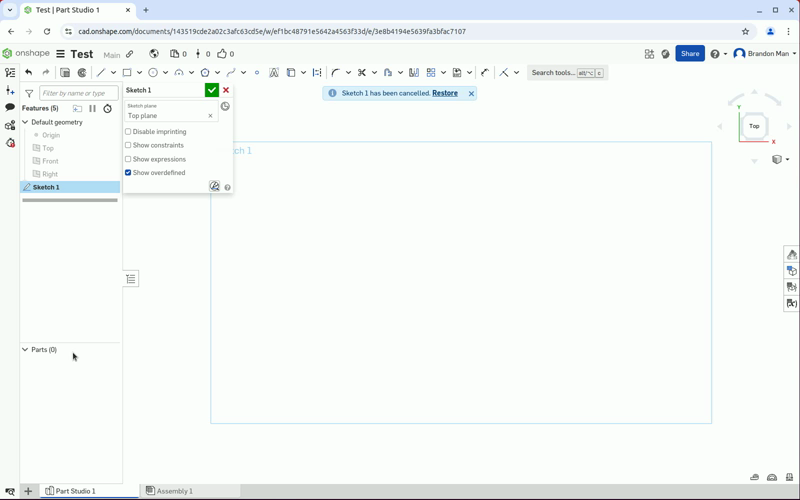
key_down(shift)
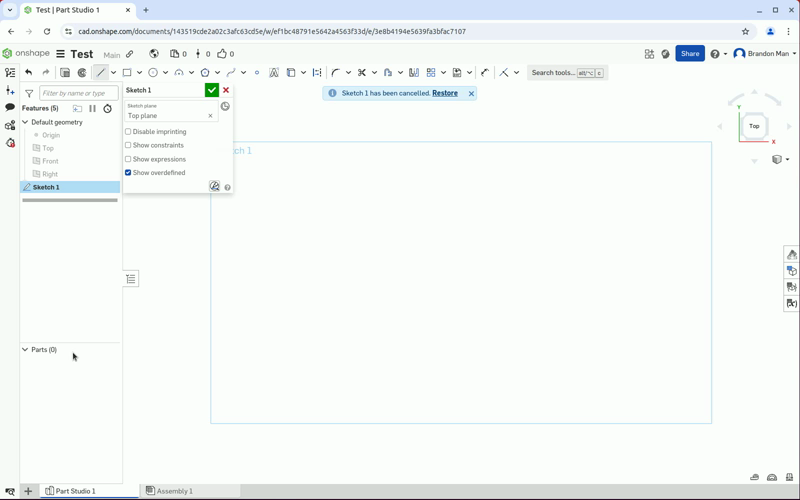
mouse_move(460, 282)
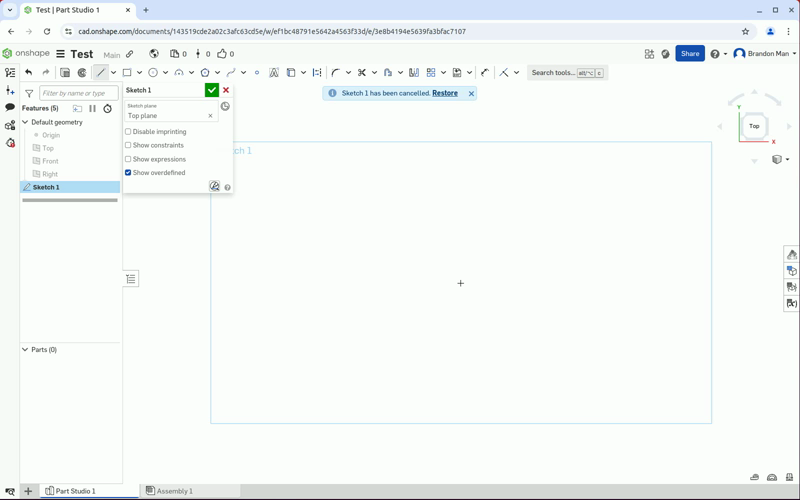
click(460, 282)
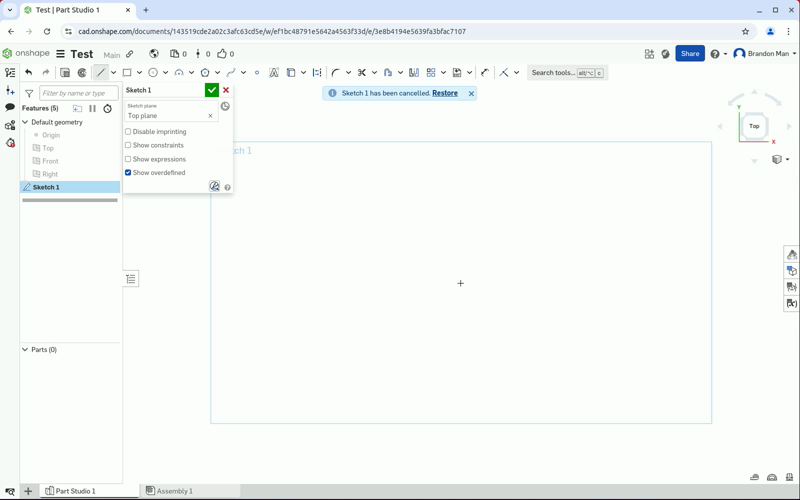
key_up(shift)
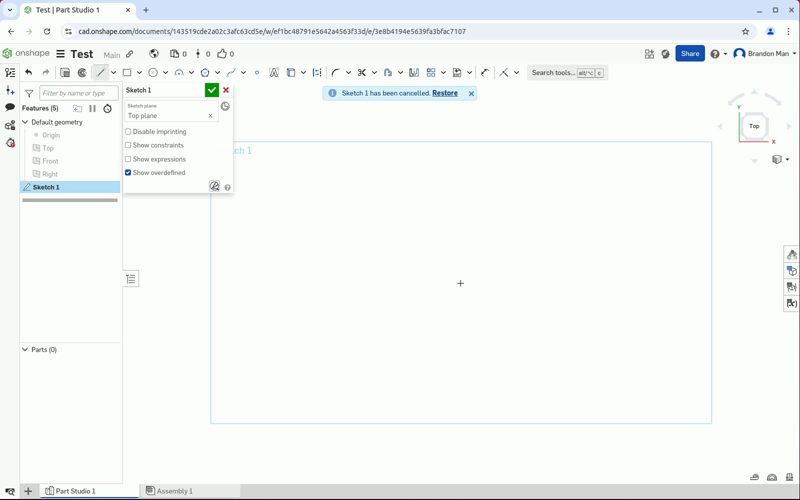
key_down(shift)
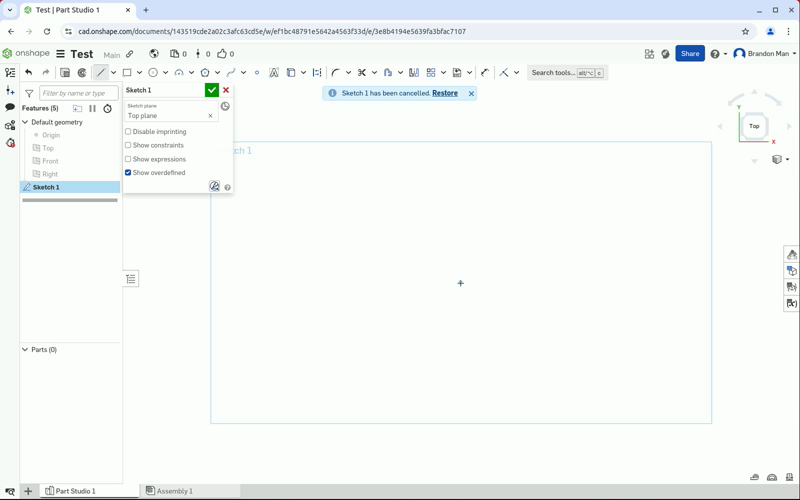
mouse_move(573, 282)
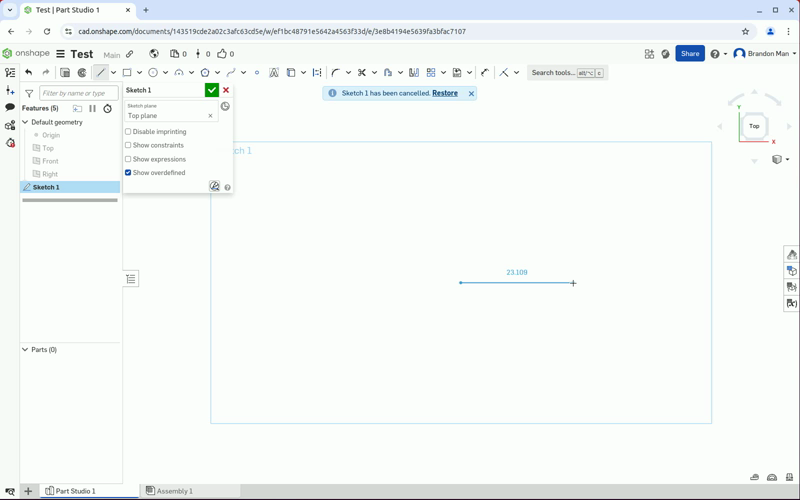
click(573, 282)
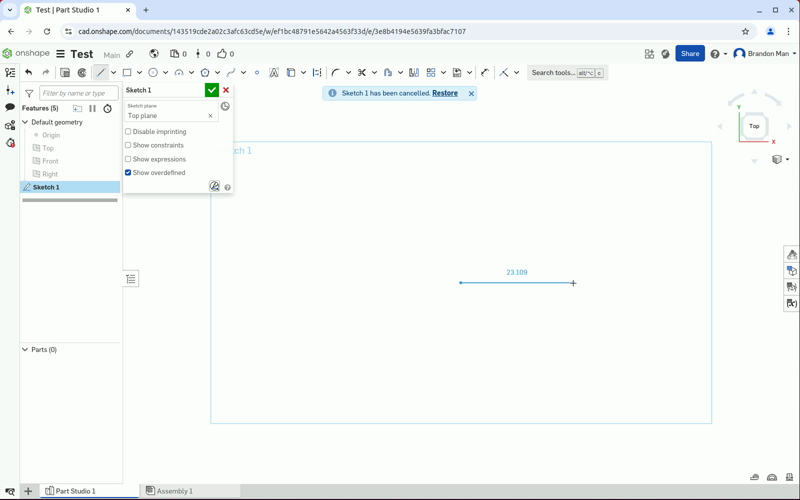
key_up(shift)
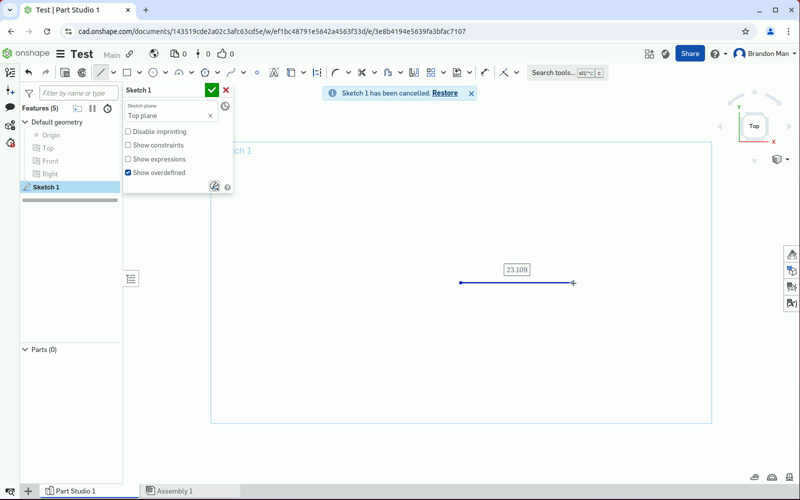
key_down(shift)
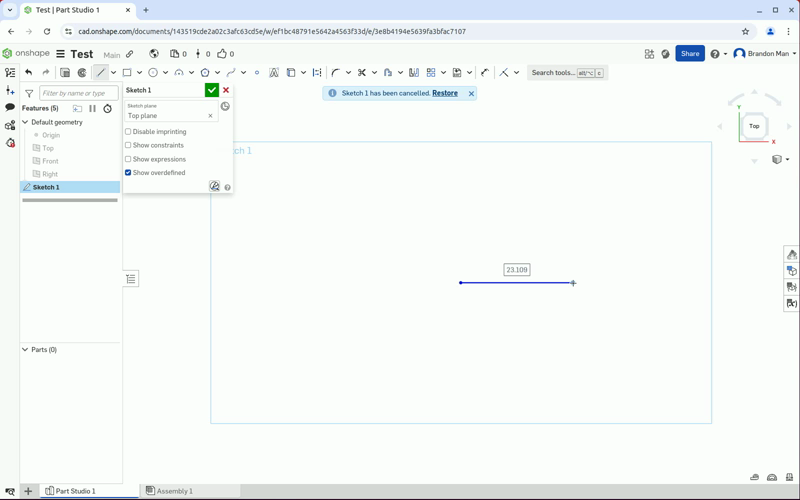
mouse_move(589, 282)
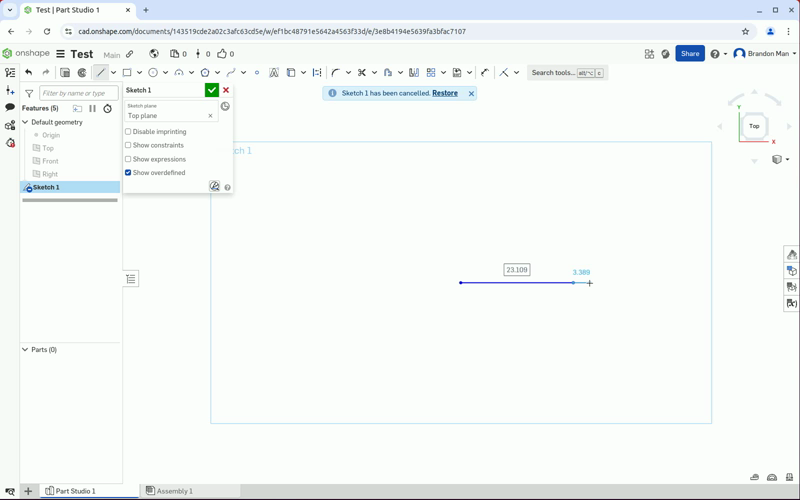
mouse_move(573, 281)
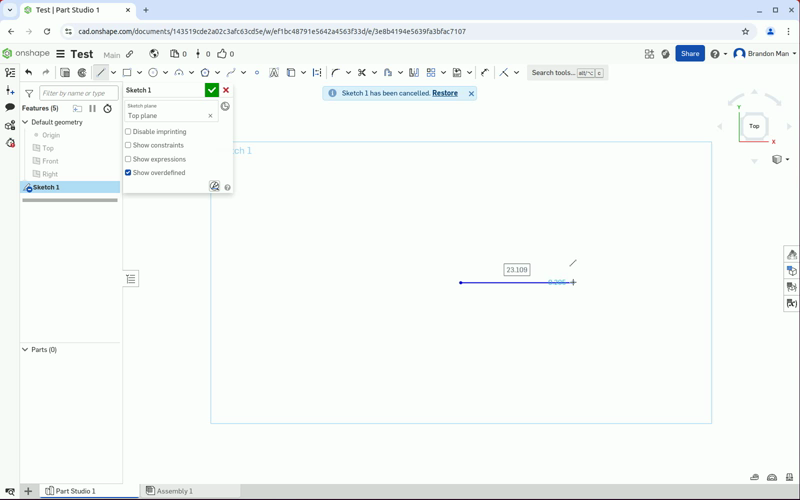
scroll(6)
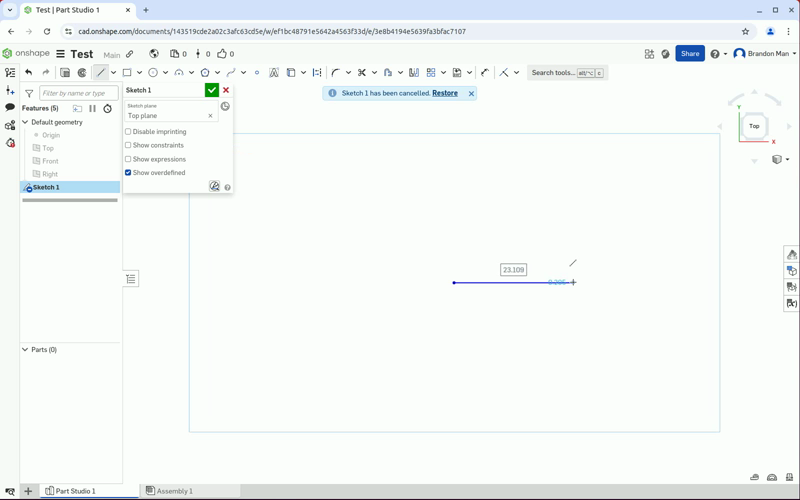
scroll(6)
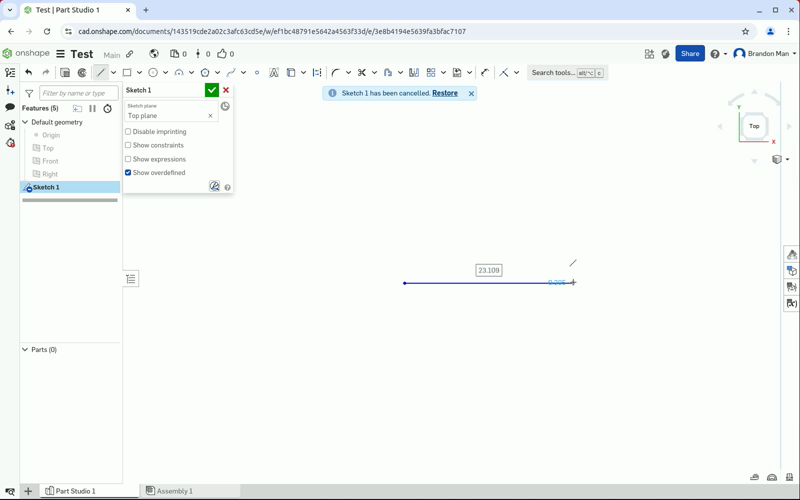
scroll(6)
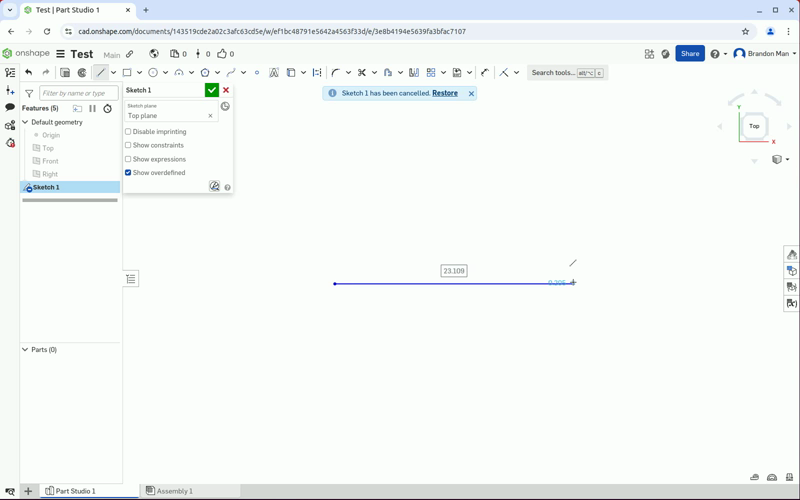
scroll(6)
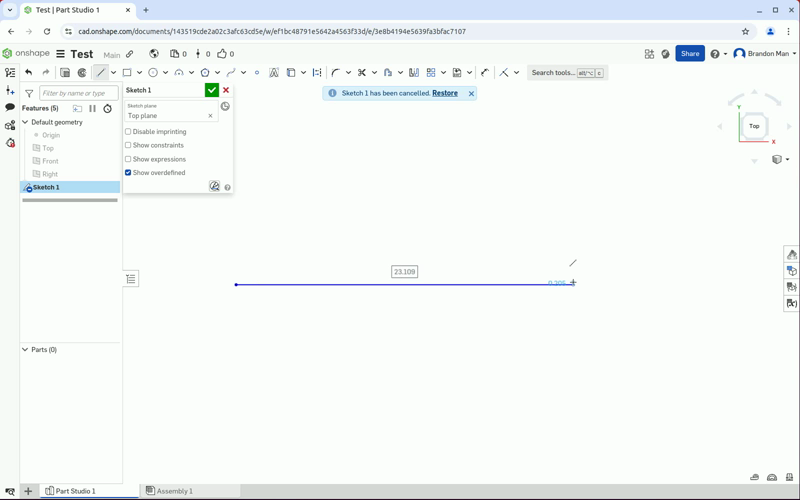
scroll(6)
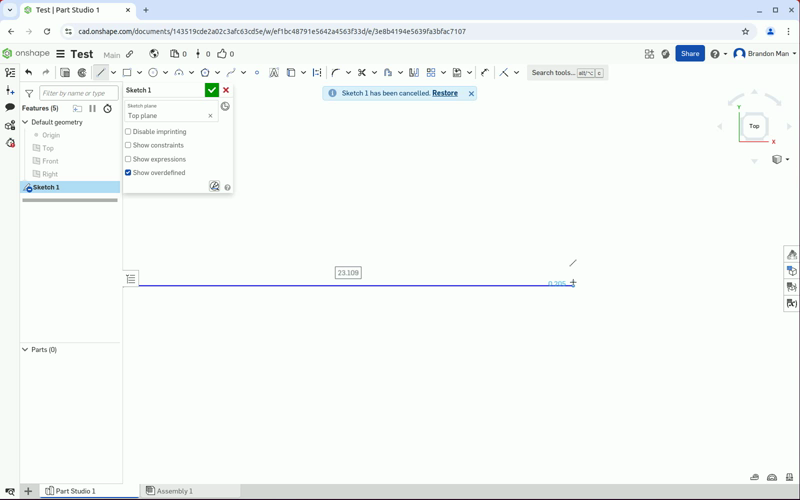
scroll(6)
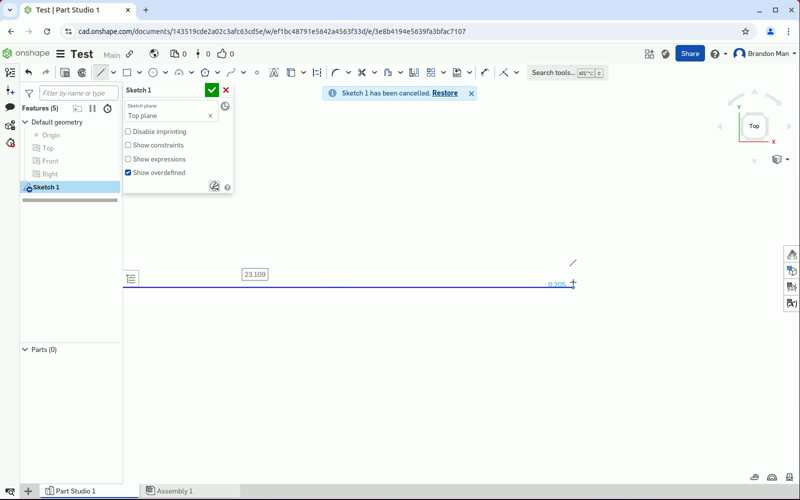
scroll(6)
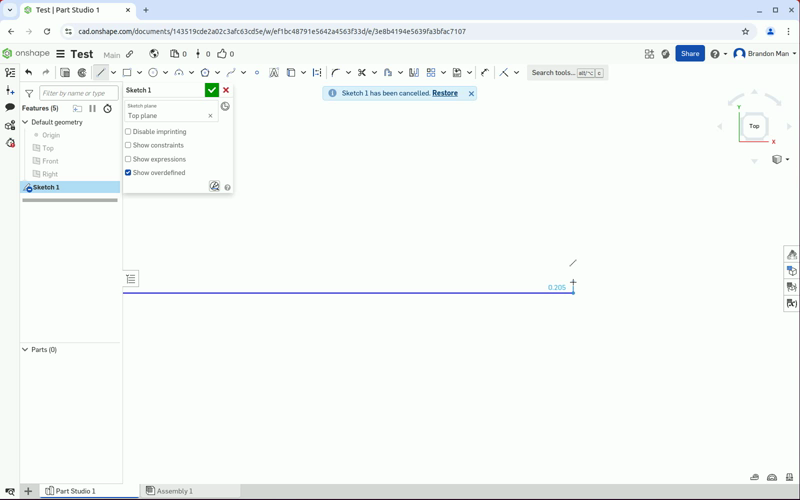
click(573, 281)
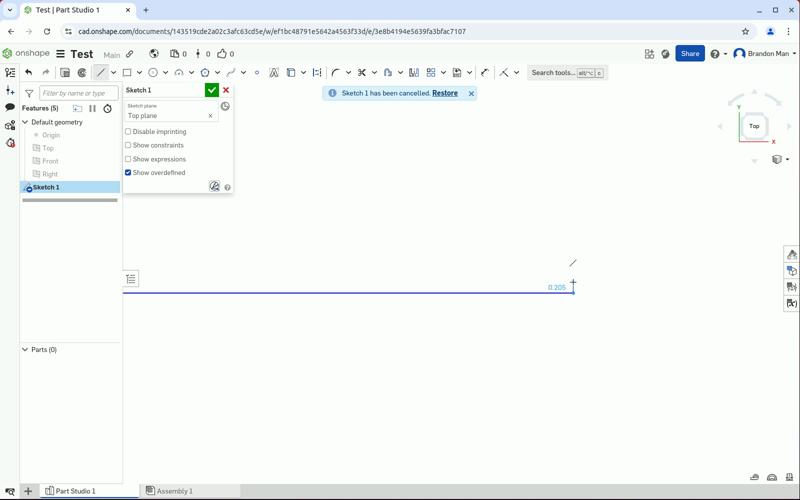
scroll(-6)
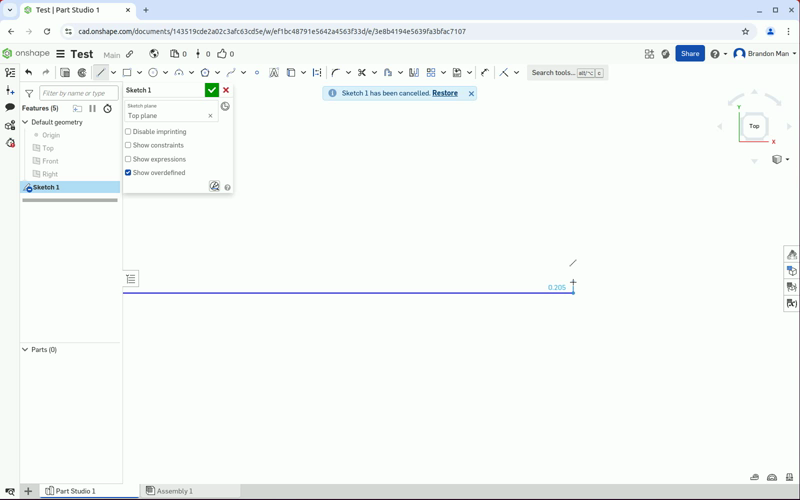
scroll(-6)
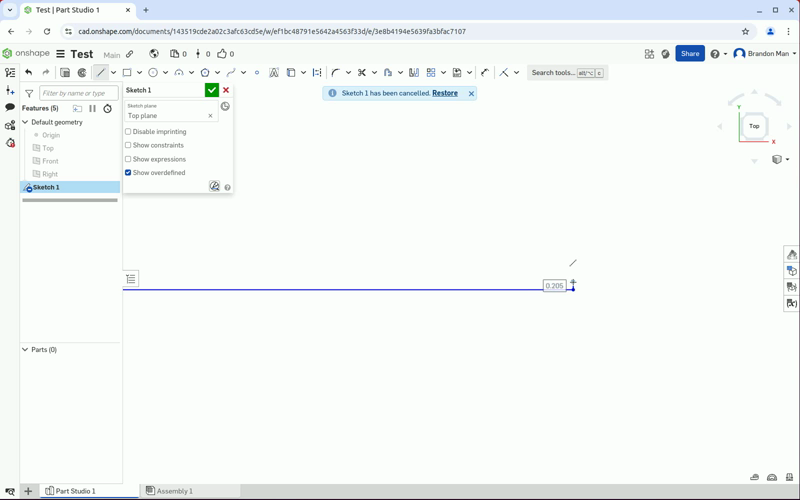
scroll(-6)
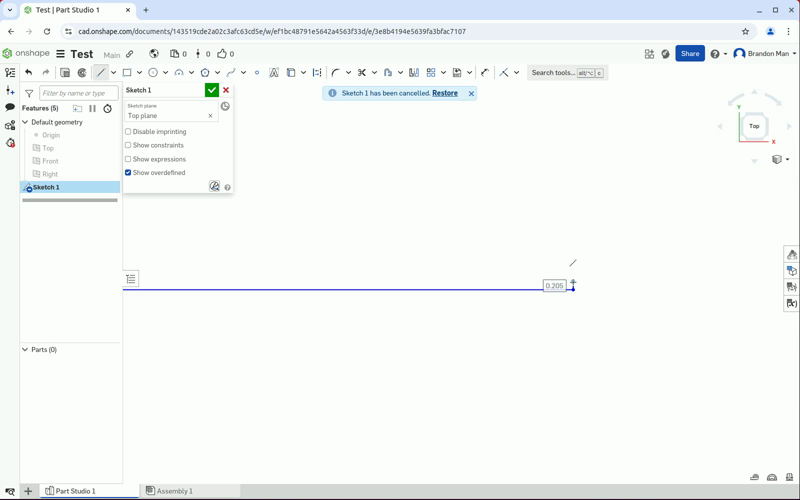
scroll(-6)
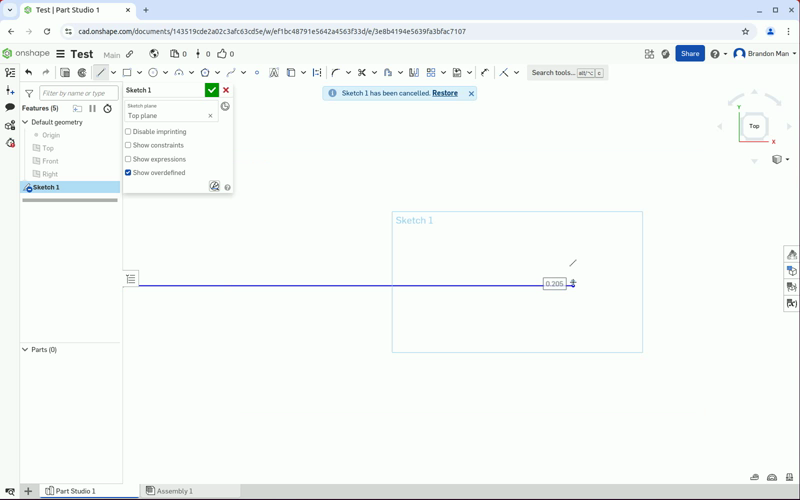
scroll(-6)
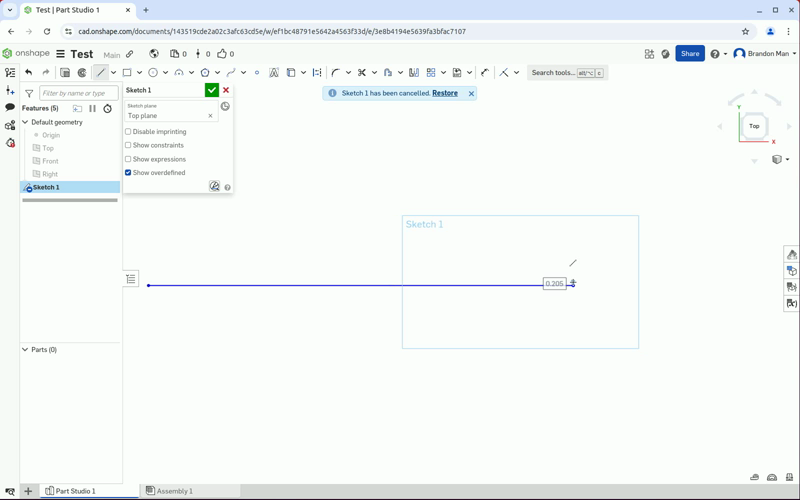
scroll(-6)
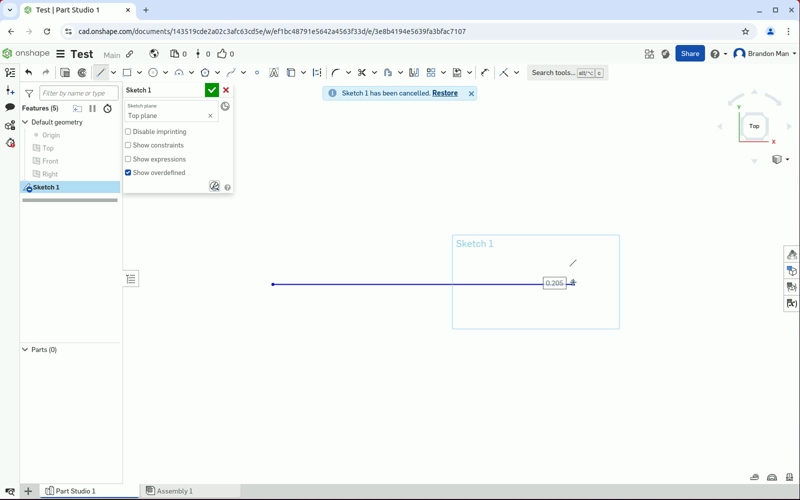
scroll(-6)
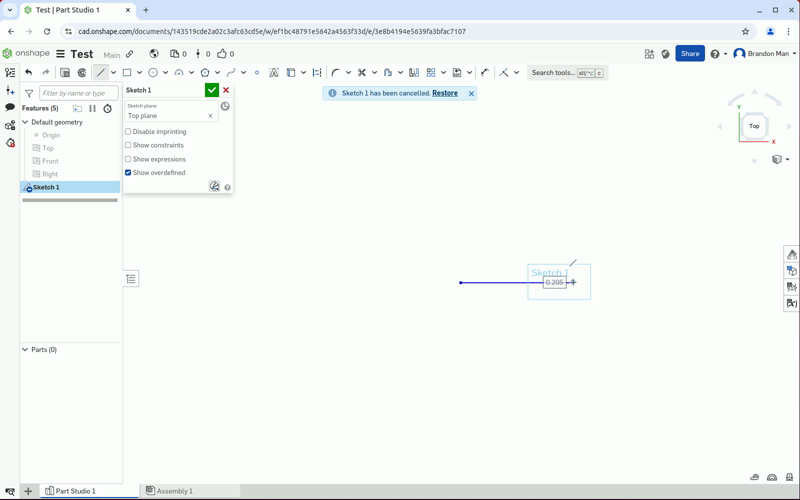
key_up(shift)
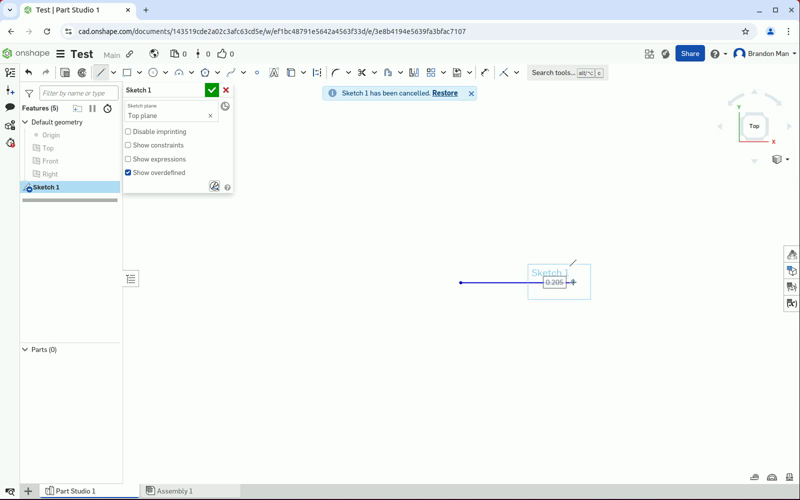
key_down(shift)
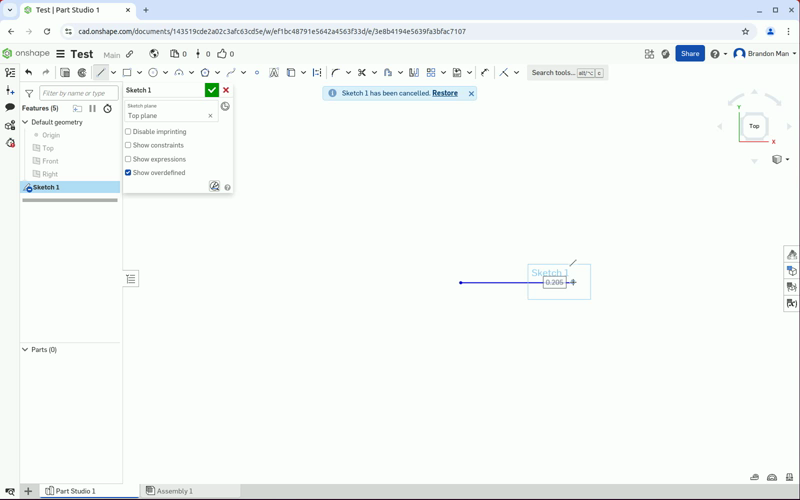
mouse_move(589, 281)
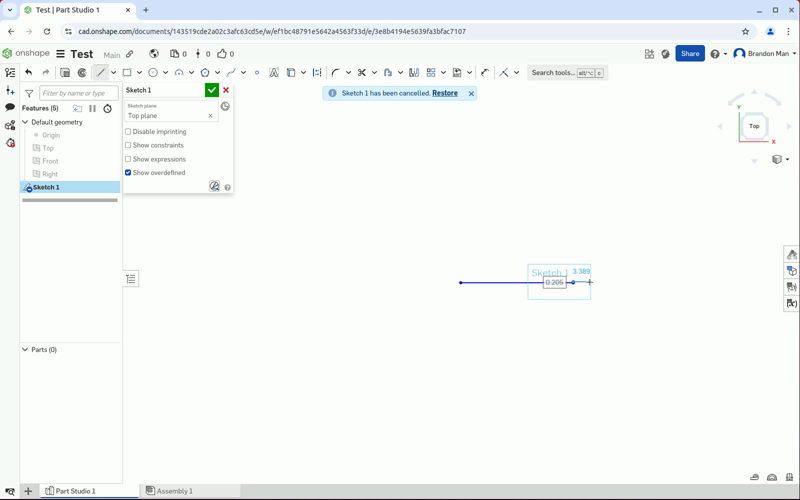
mouse_move(564, 281)
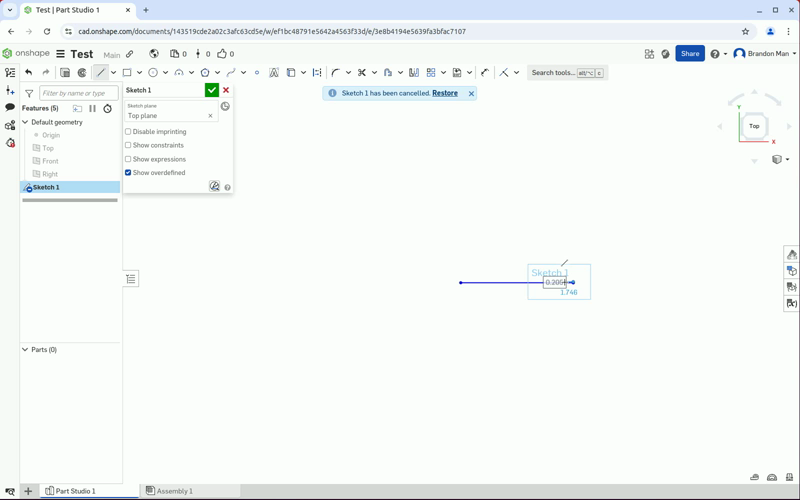
click(564, 281)
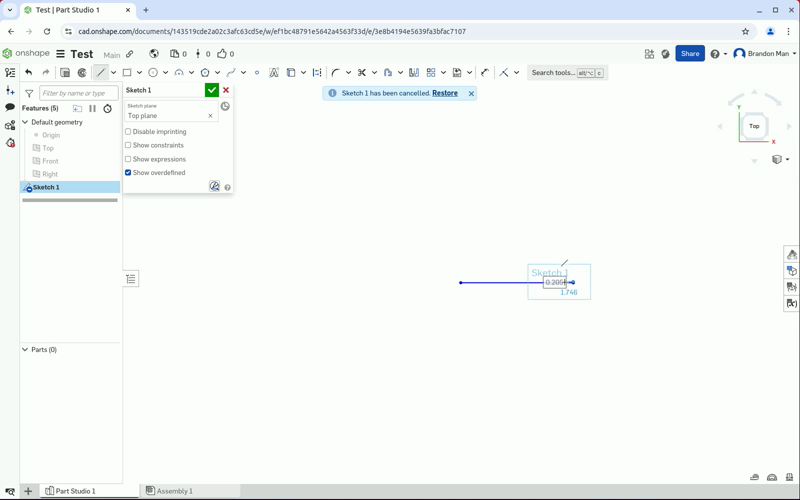
key_up(shift)
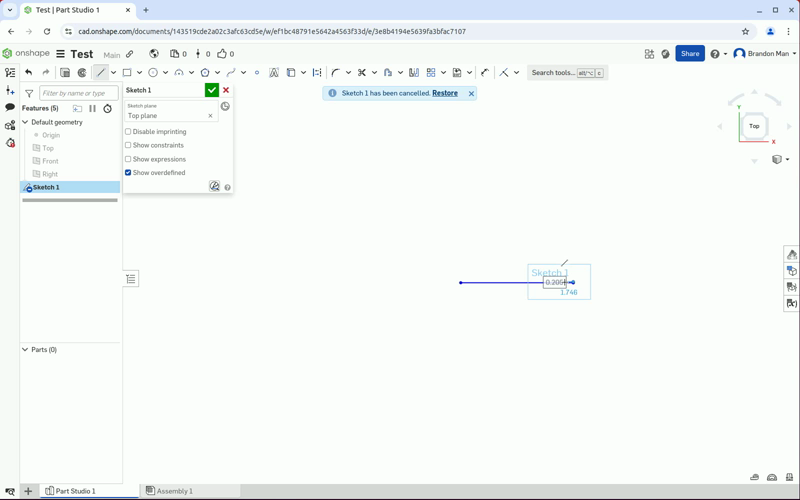
key_down(shift)
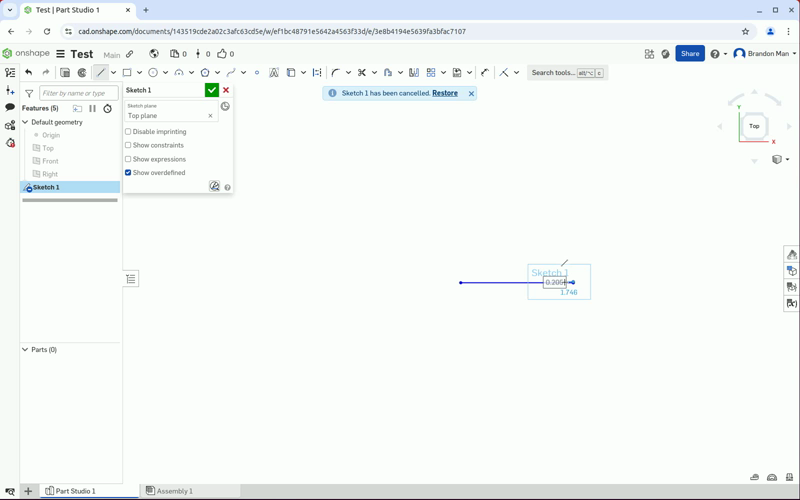
mouse_move(589, 281)
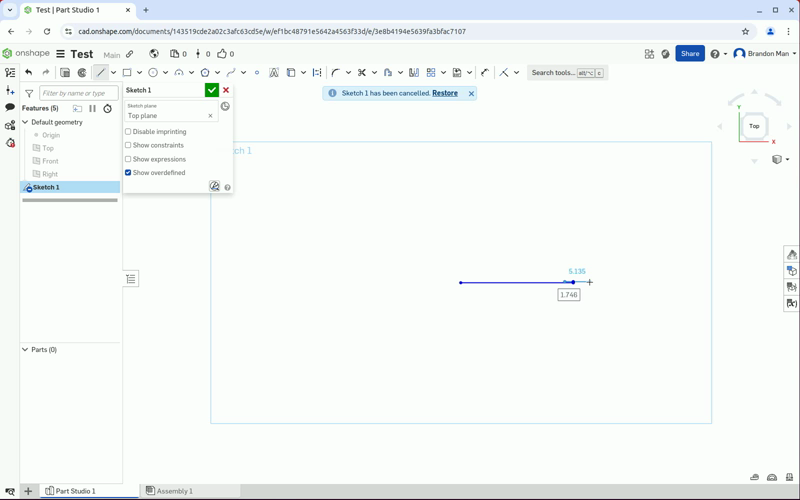
mouse_move(564, 223)
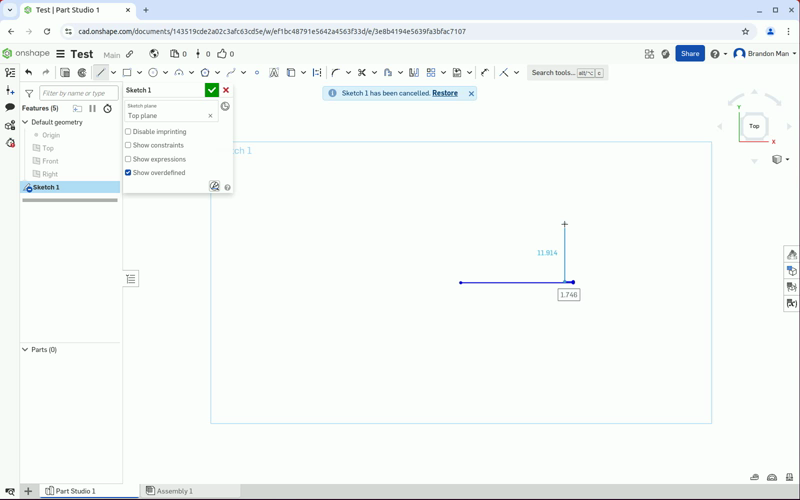
click(564, 223)
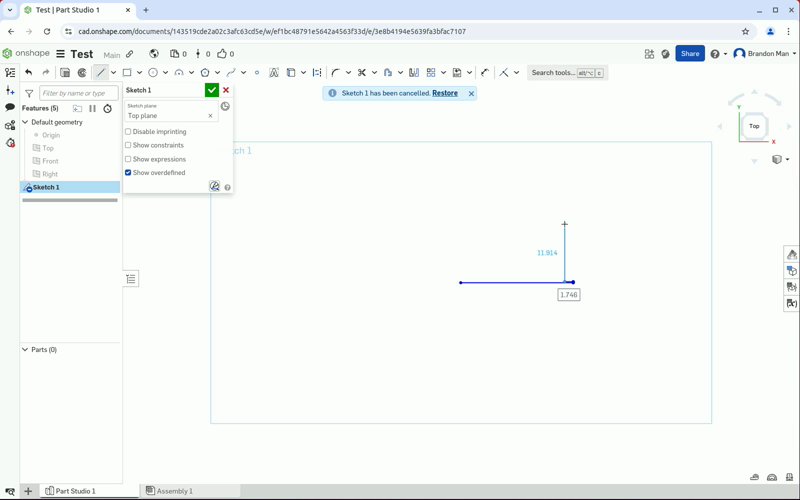
key_up(shift)
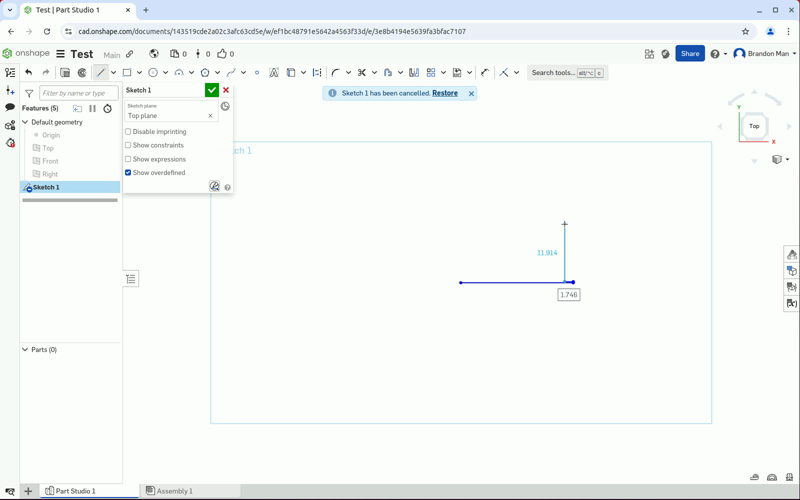
key_down(shift)
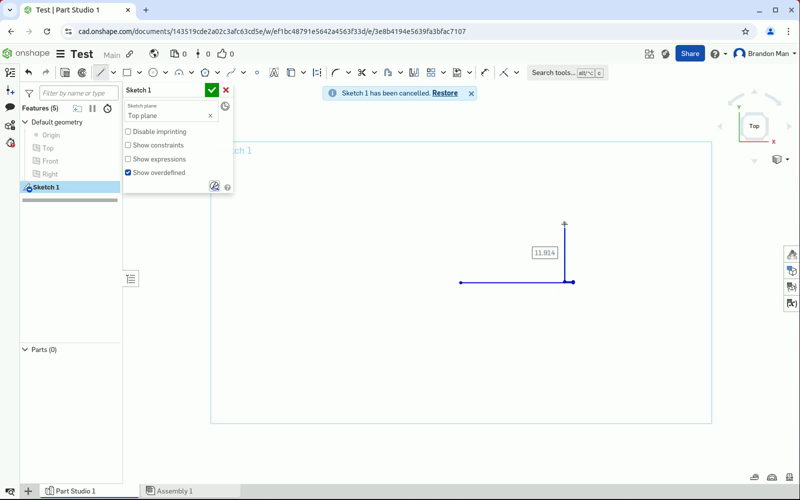
mouse_move(589, 223)
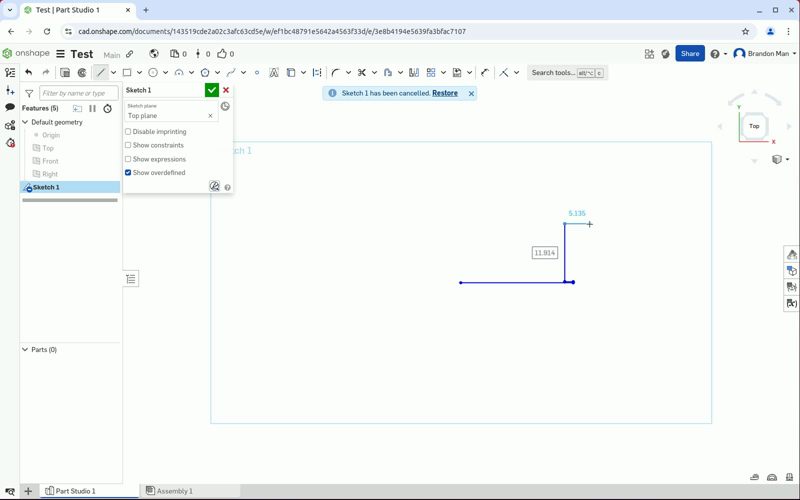
mouse_move(573, 223)
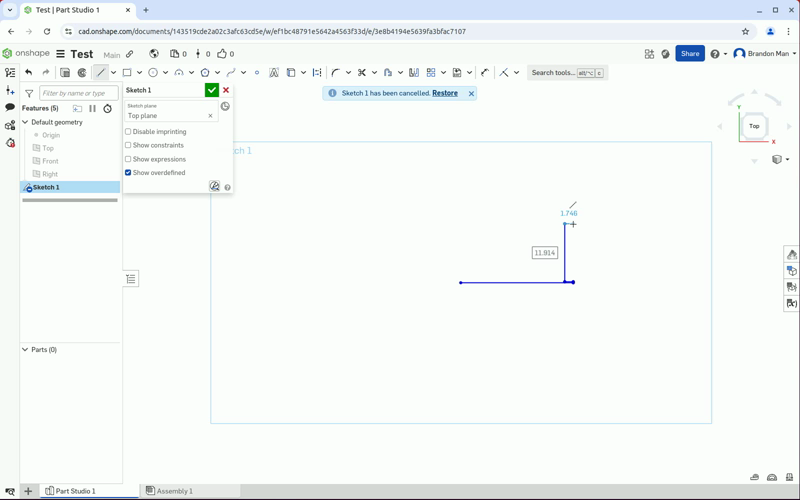
click(573, 223)
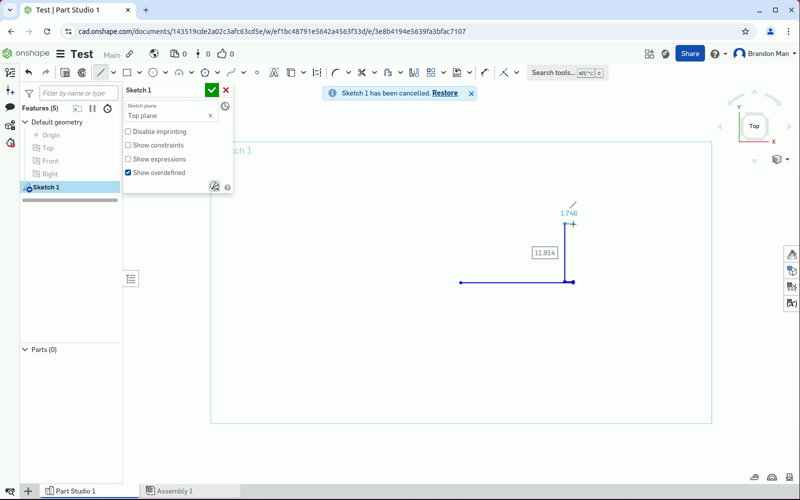
key_up(shift)
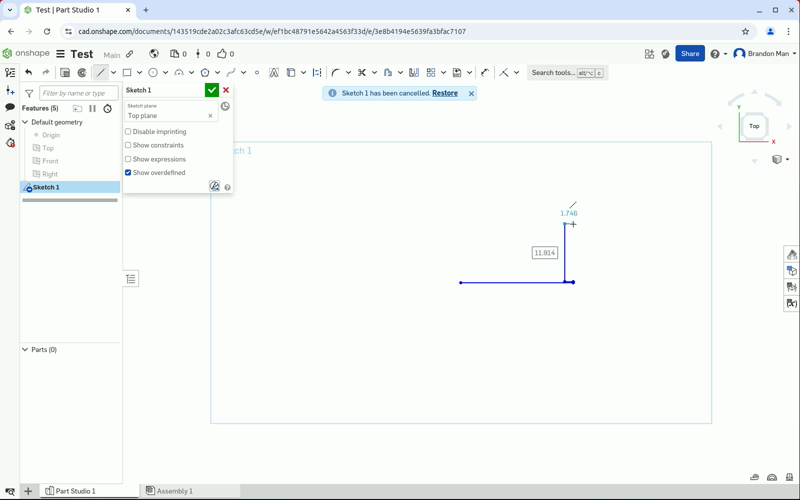
key_down(shift)
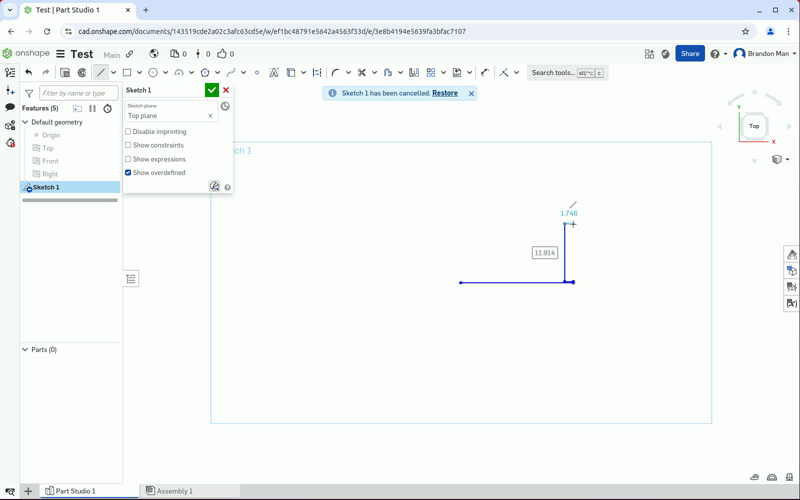
mouse_move(589, 223)
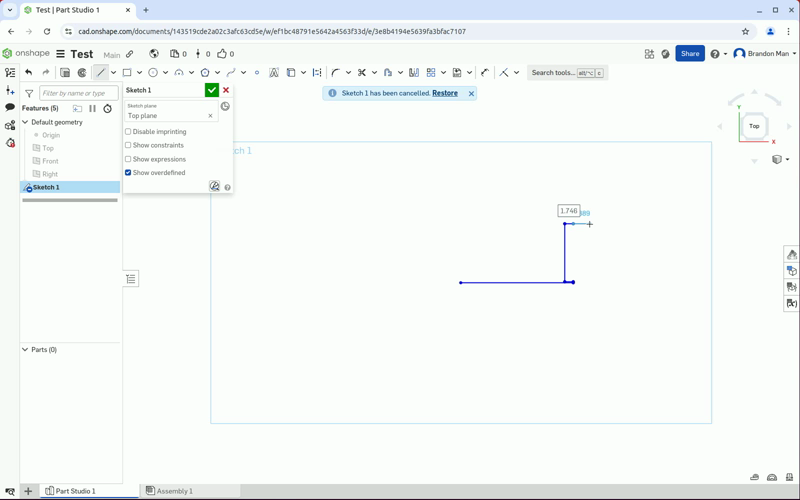
mouse_move(573, 222)
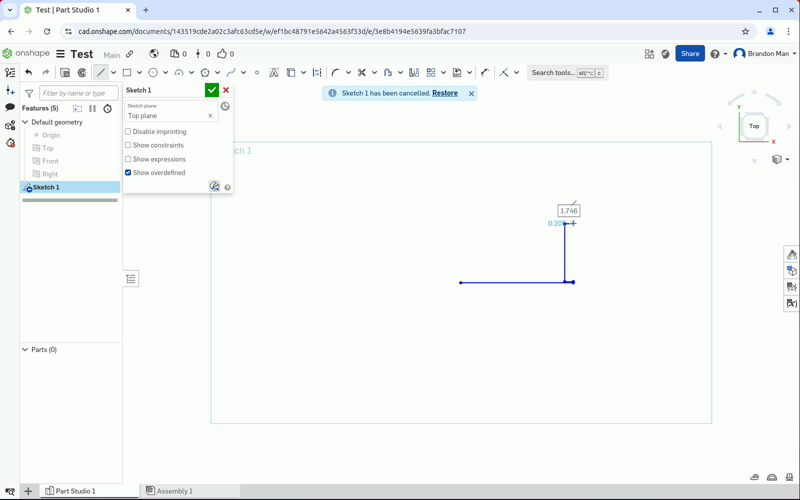
scroll(6)
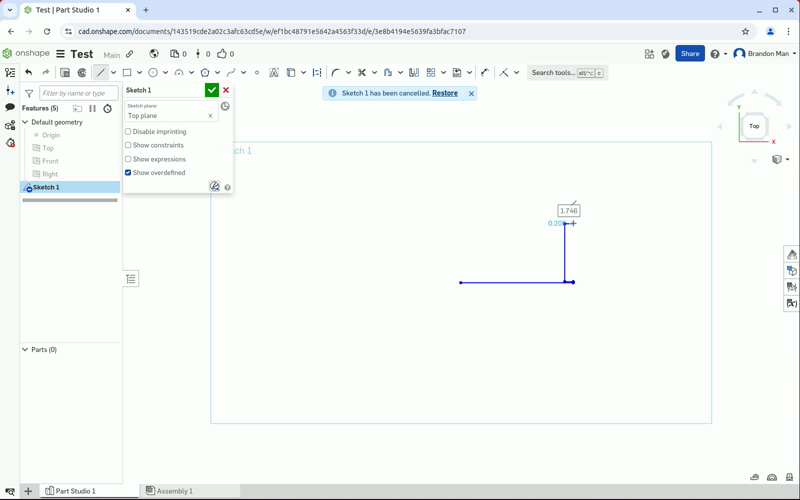
scroll(6)
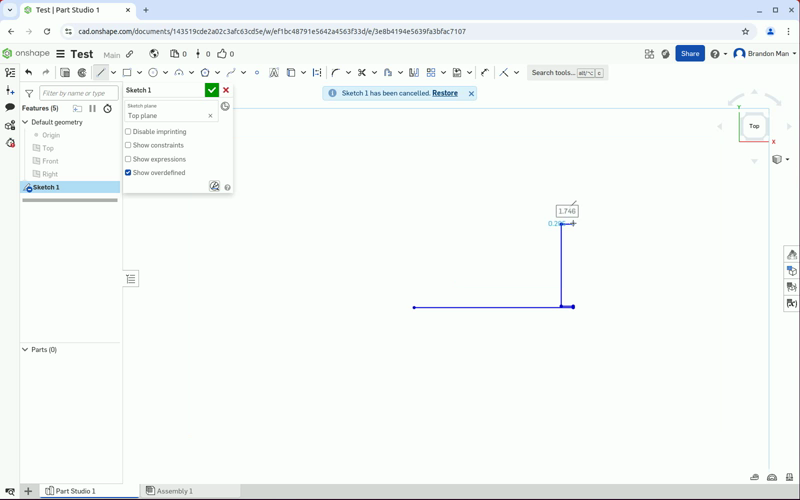
scroll(6)
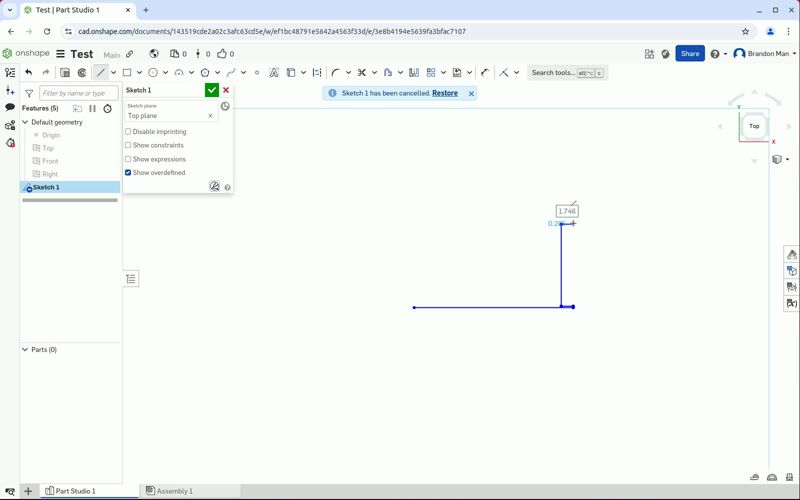
scroll(6)
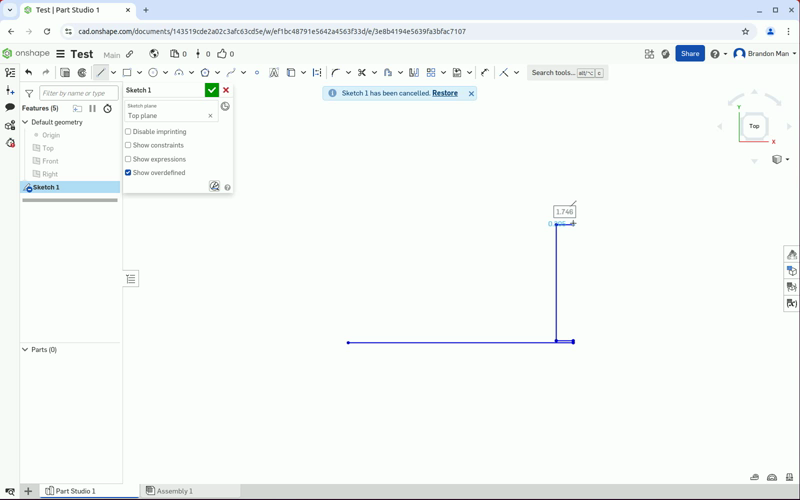
scroll(6)
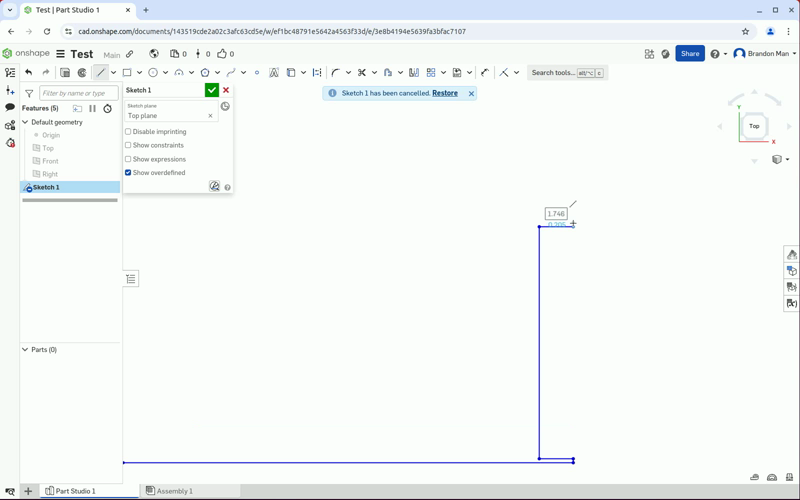
scroll(6)
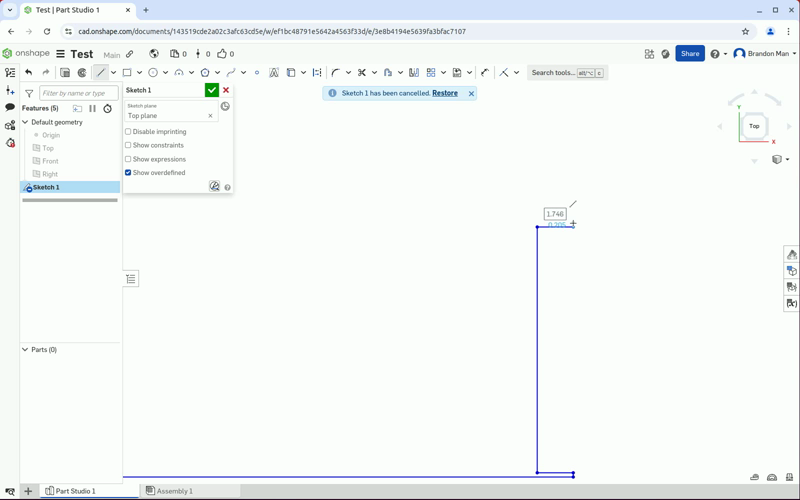
scroll(6)
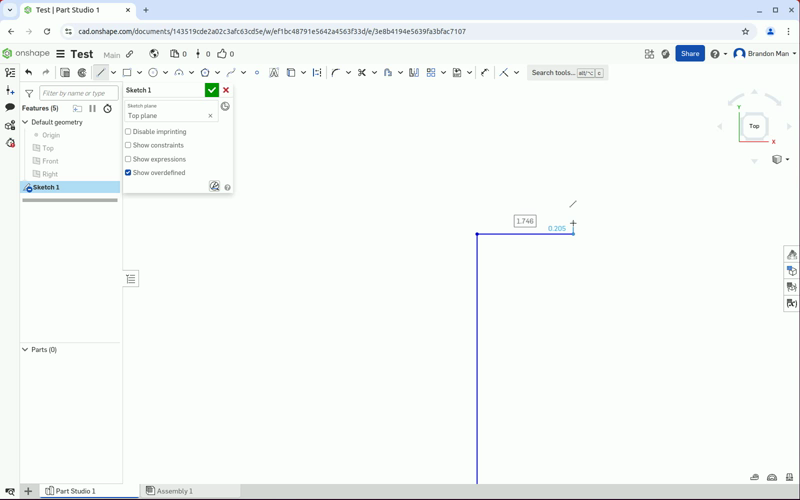
click(573, 222)
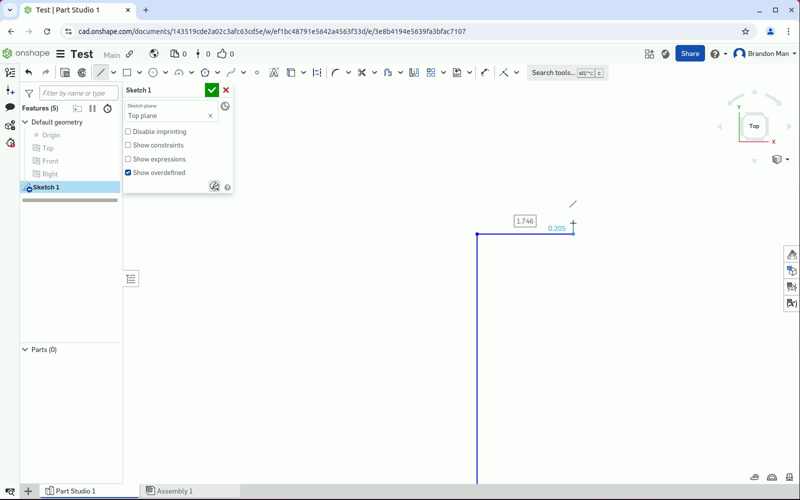
scroll(-6)
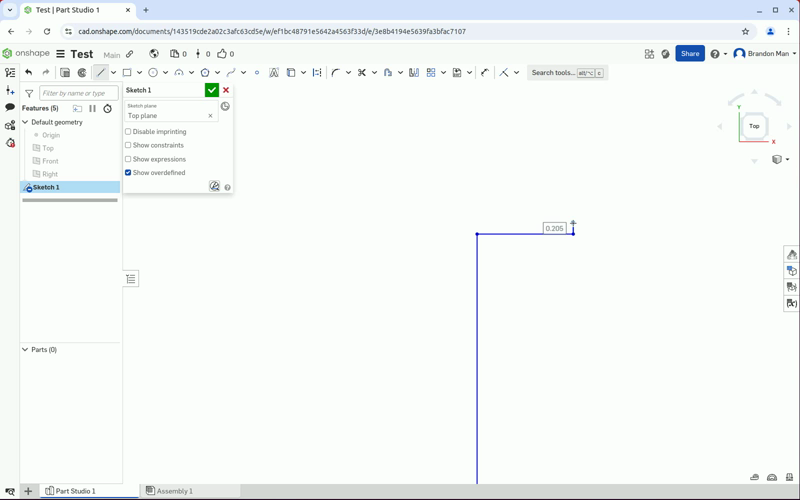
scroll(-6)
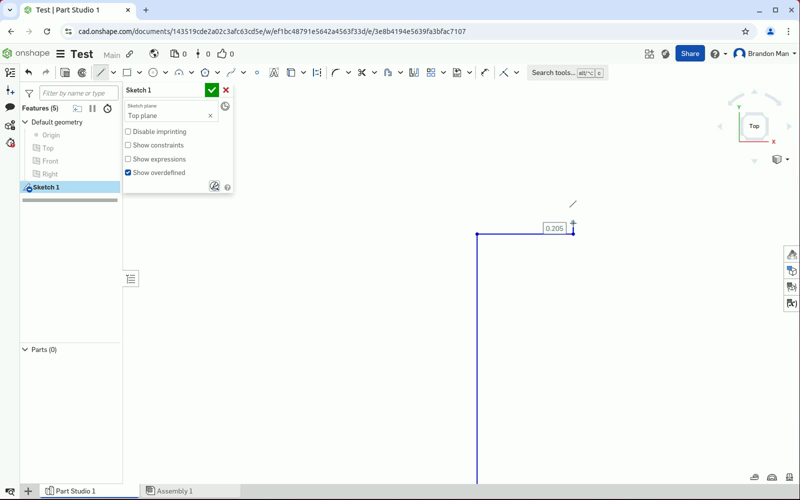
scroll(-6)
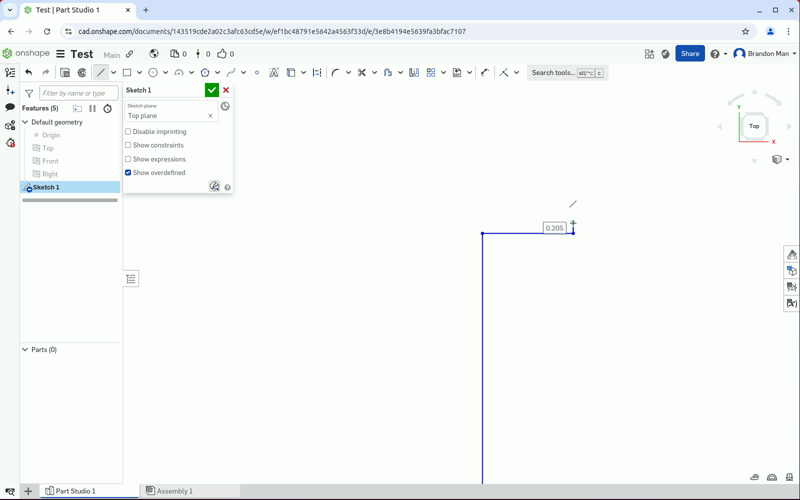
scroll(-6)
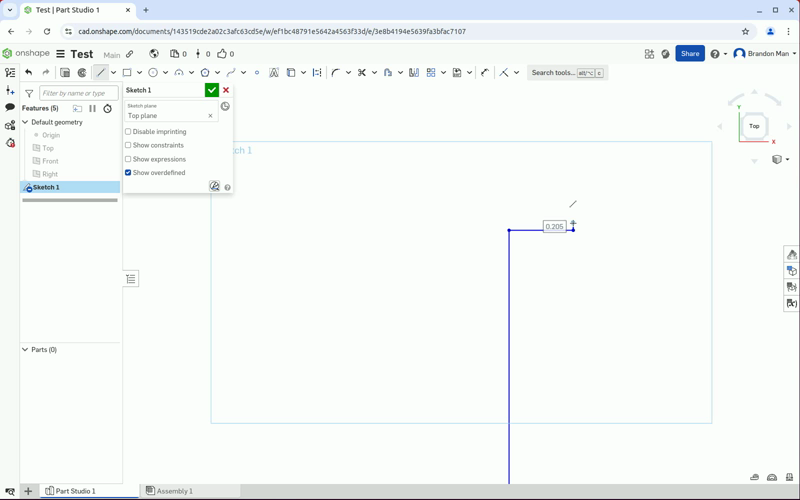
scroll(-6)
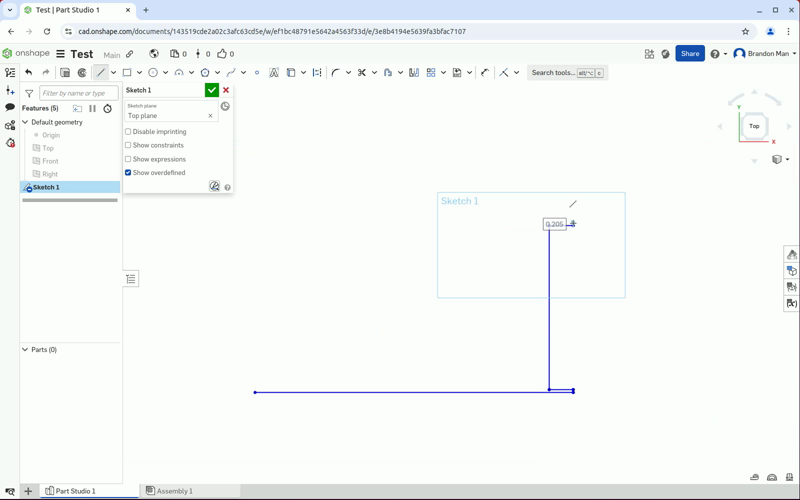
scroll(-6)
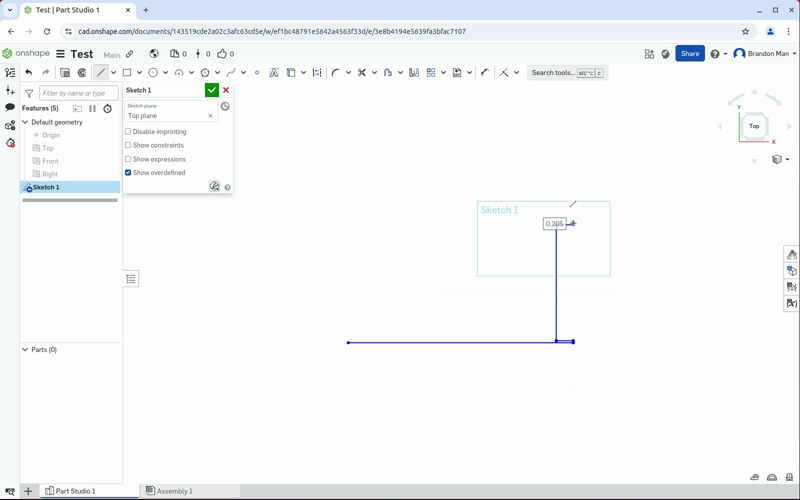
scroll(-6)
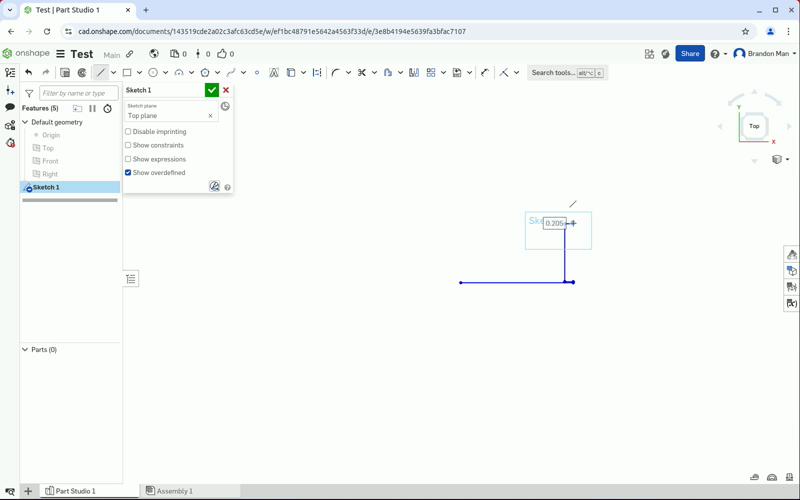
key_up(shift)
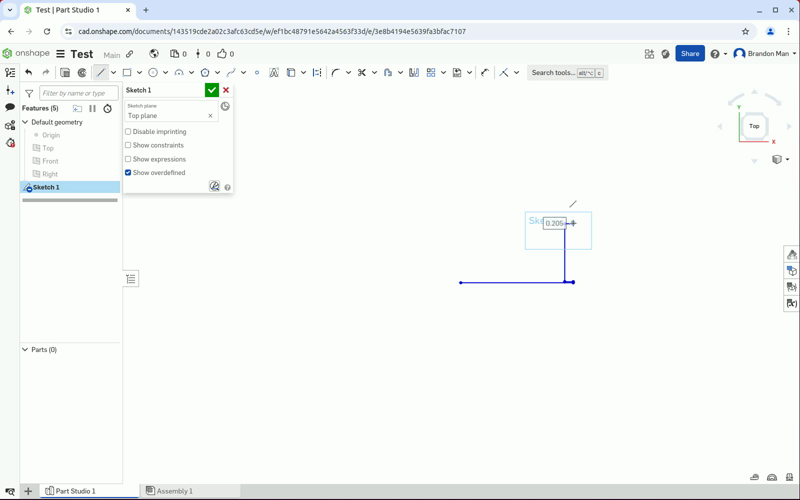
key_down(shift)
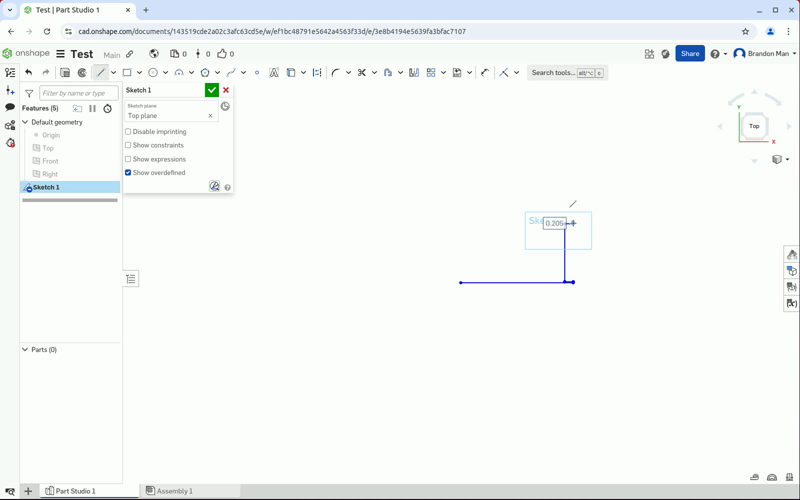
mouse_move(460, 222)
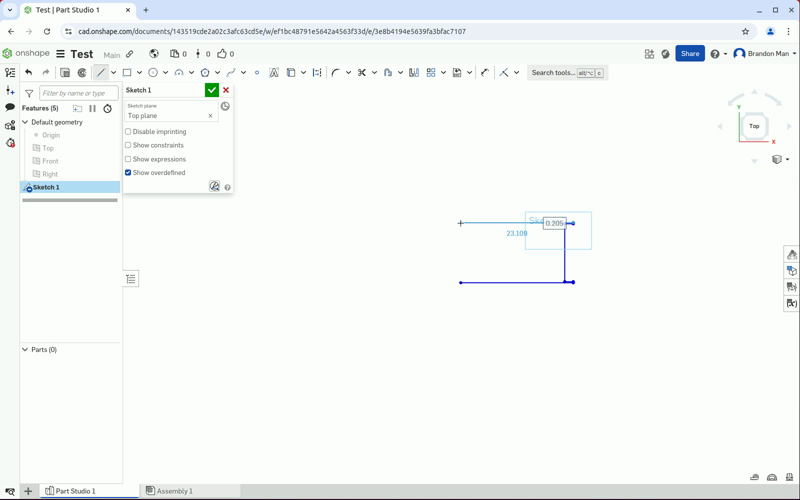
click(460, 222)
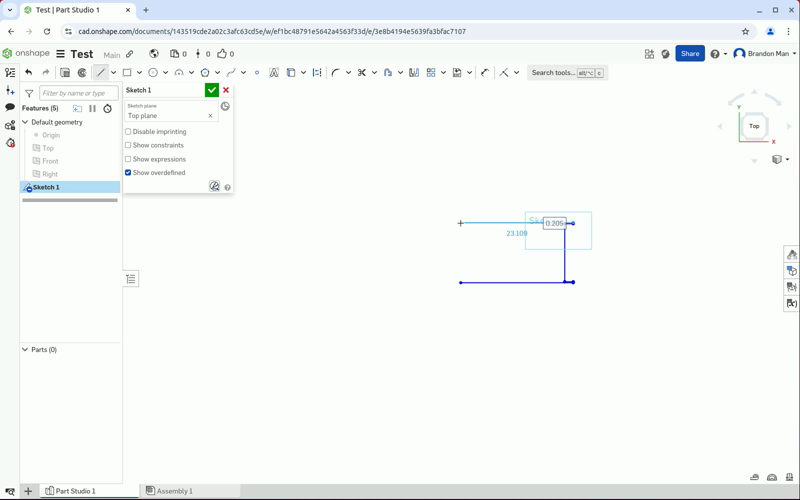
key_up(shift)
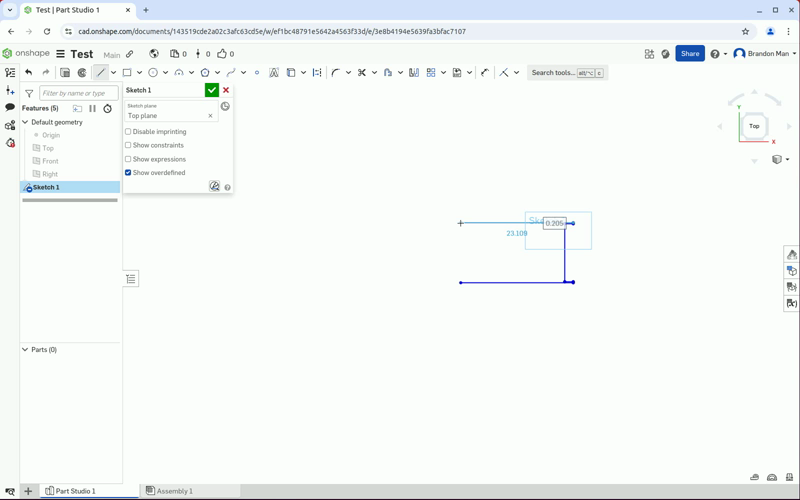
key_down(shift)
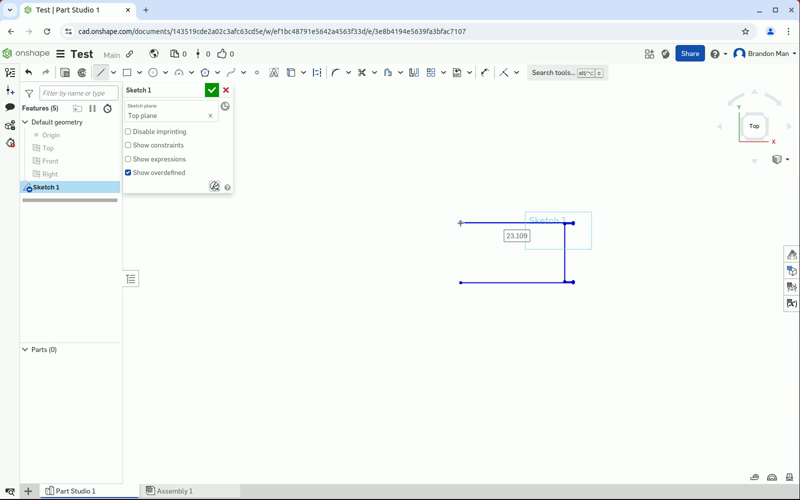
mouse_move(460, 282)
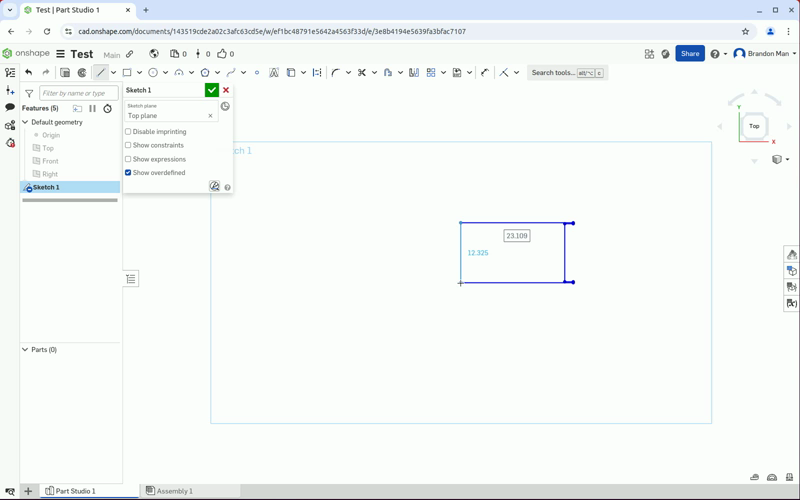
key_up(shift)
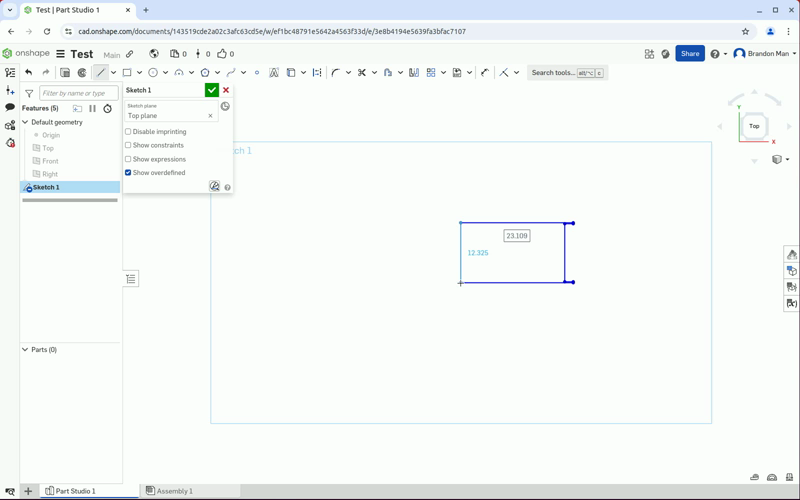
click(460, 282)
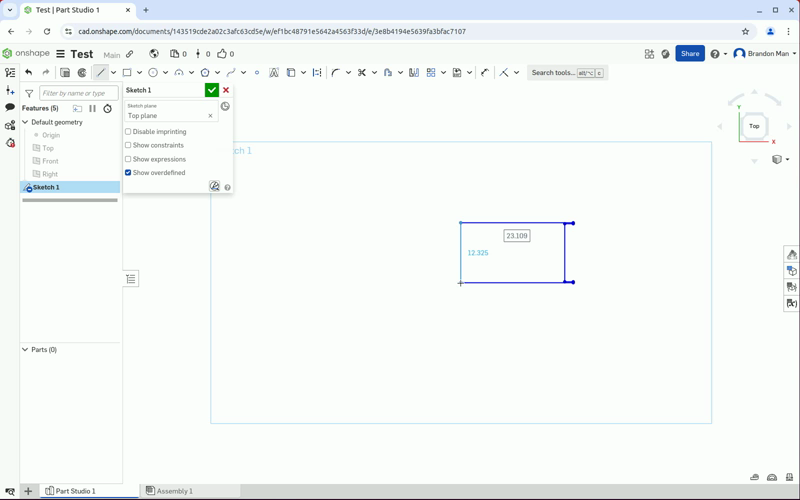
key(esc)
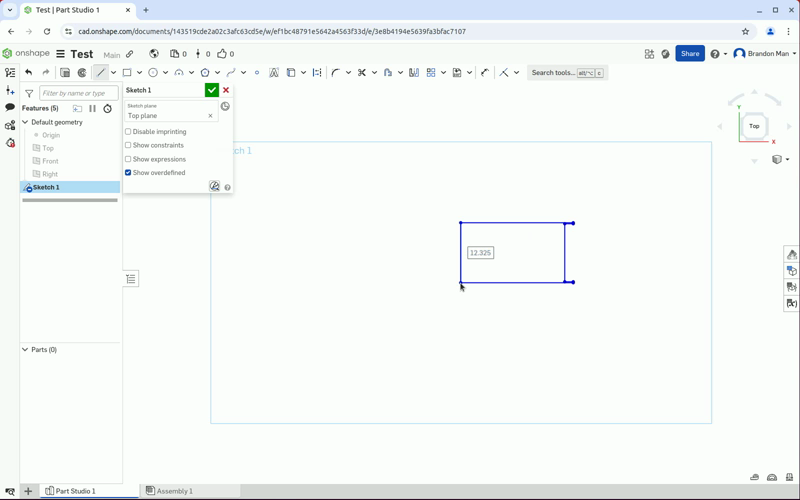
mouse_move(472, 258)
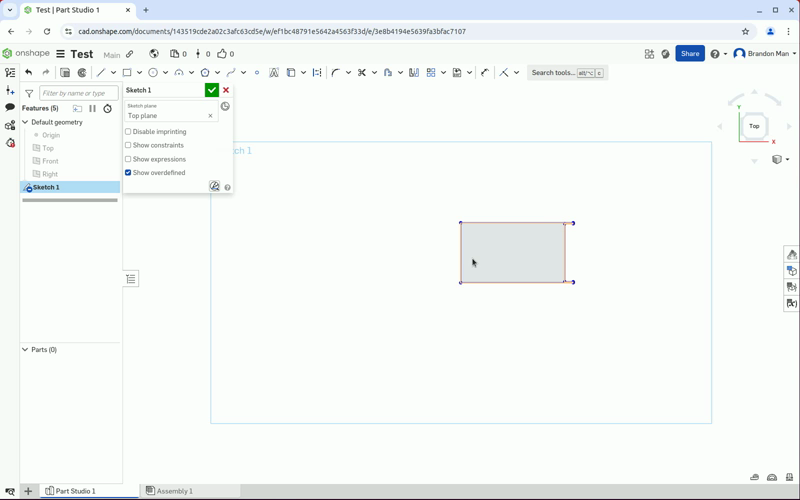
click(472, 258)
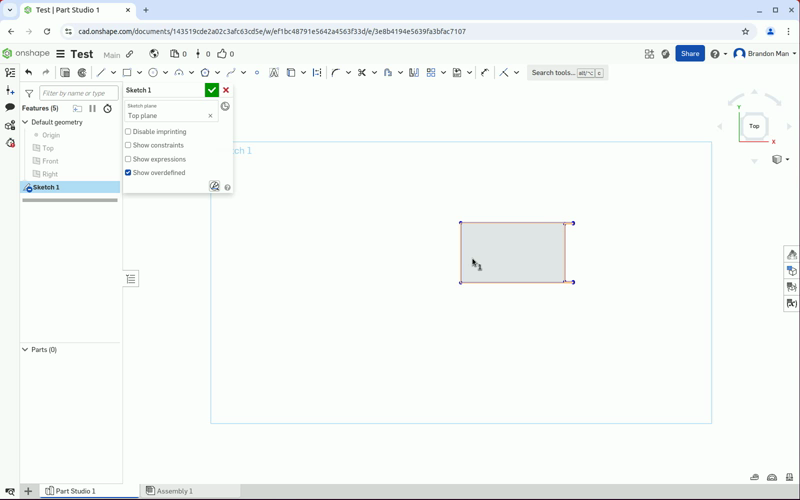
mouse_move(73, 352)
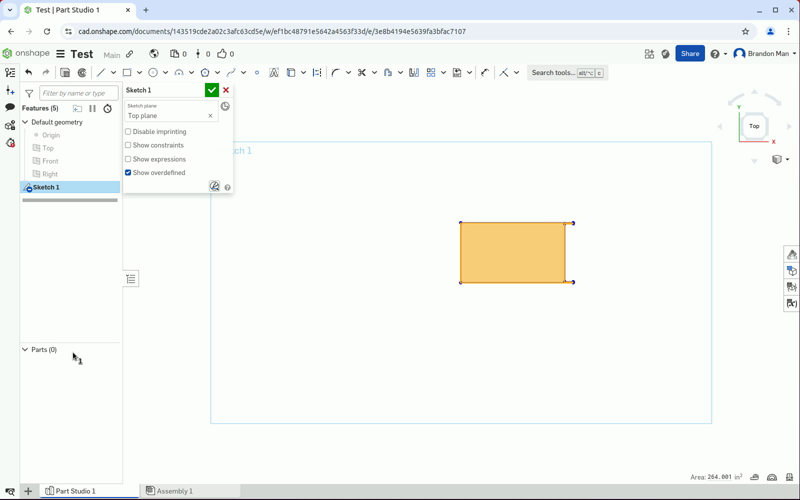
key(shift+y)
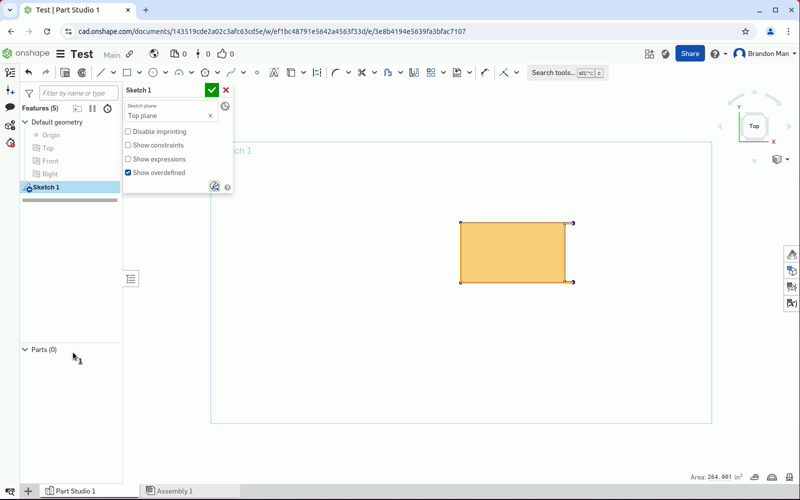
key(shift+e)
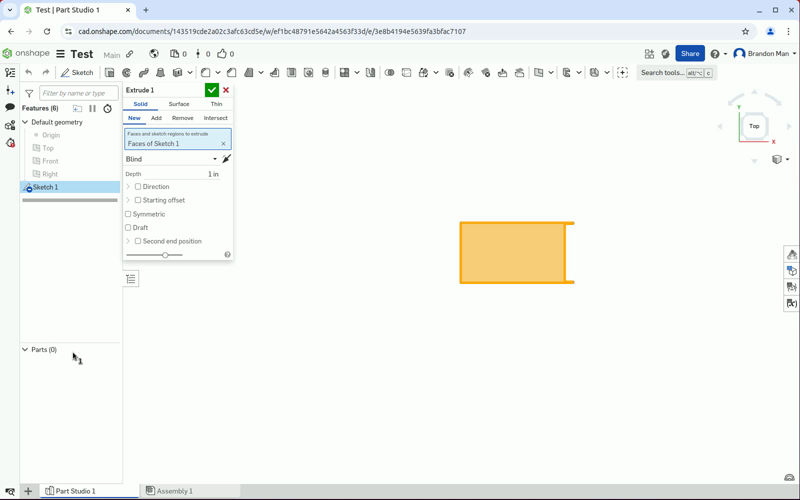
mouse_move(143, 106)
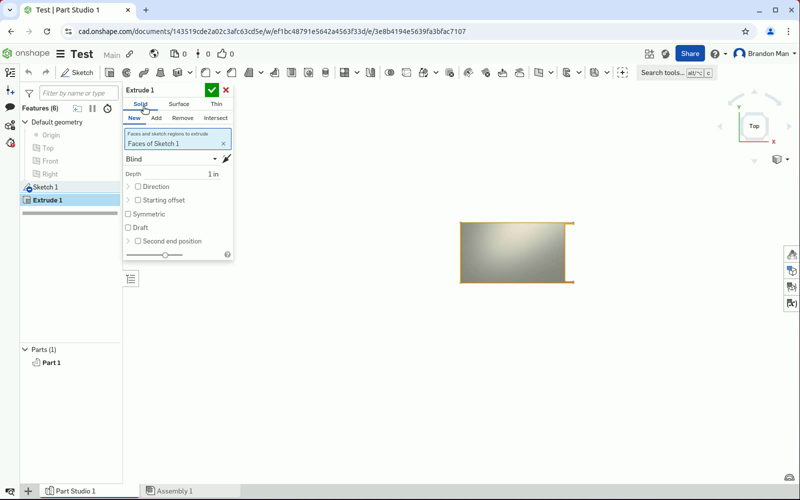
click(143, 106)
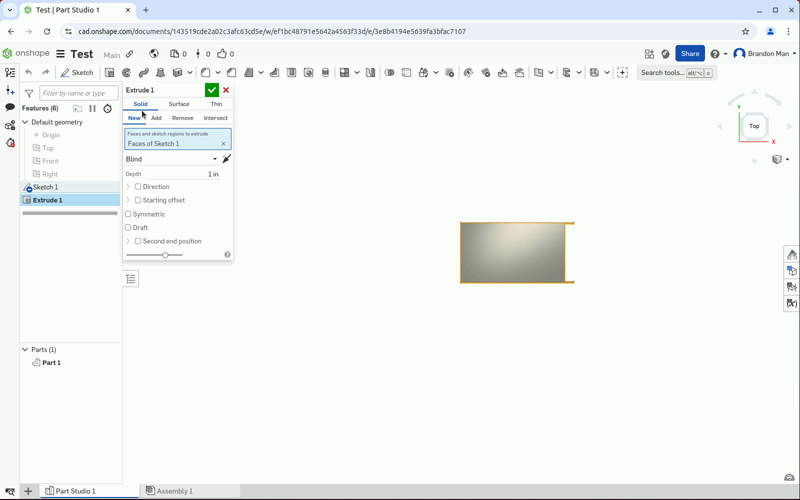
mouse_move(137, 120)
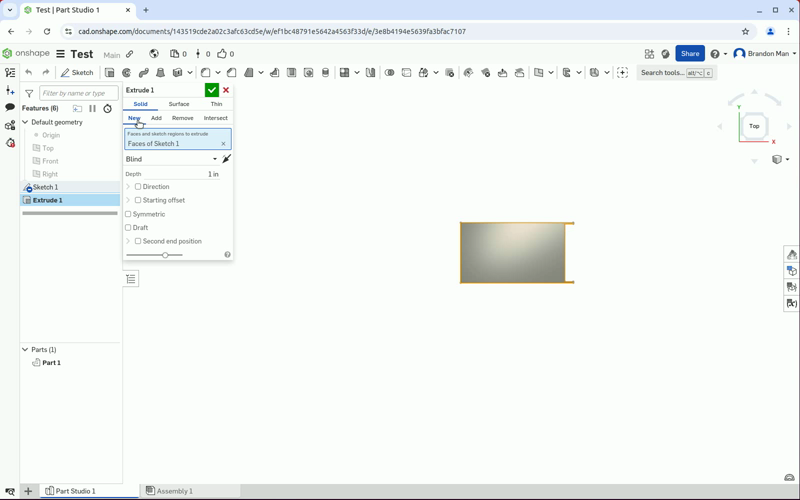
click(137, 120)
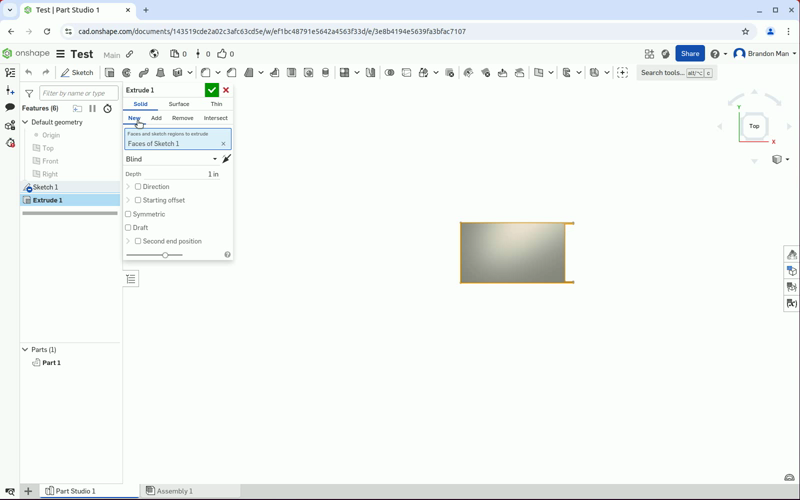
key(tab, 4)
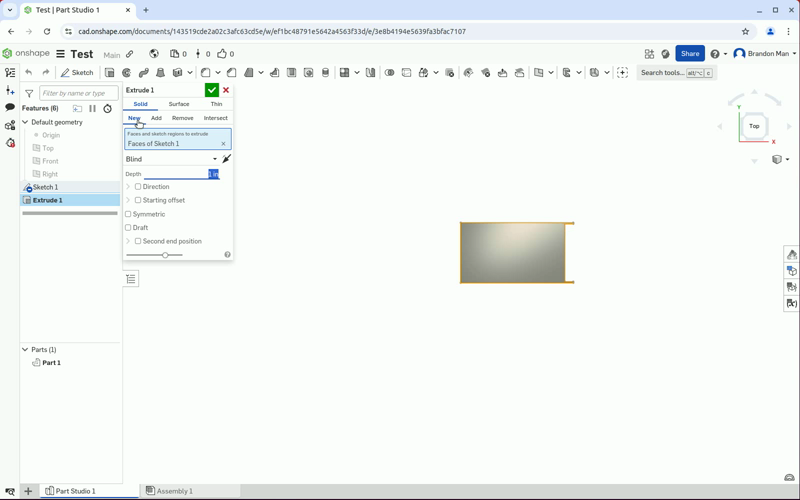
text(3.129)
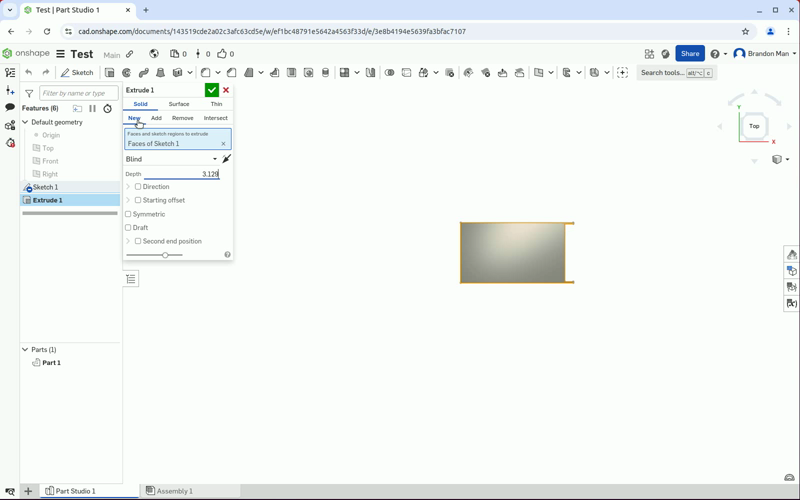
key(enter)
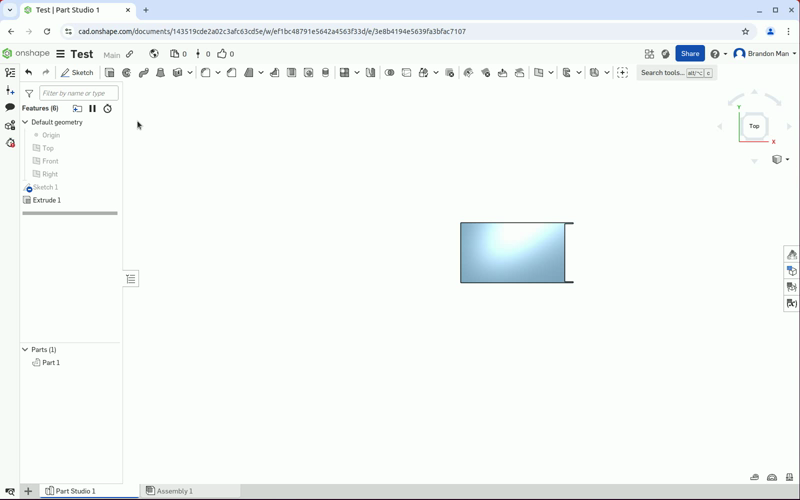
key(shift+h)
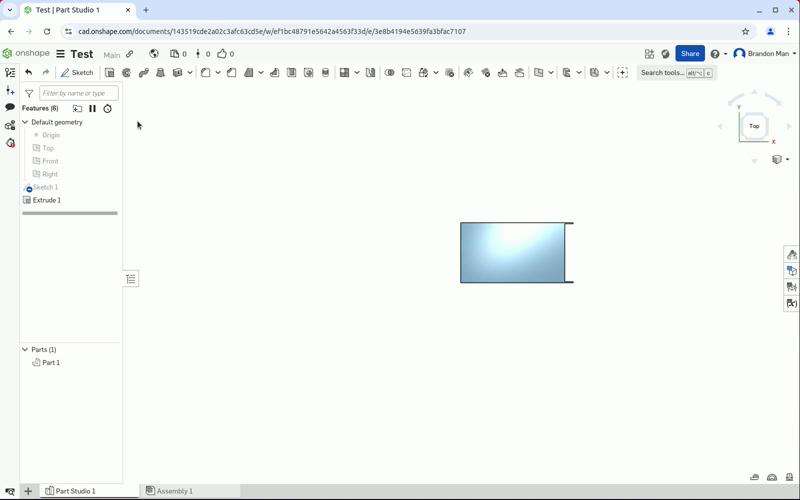
key(shift+h)
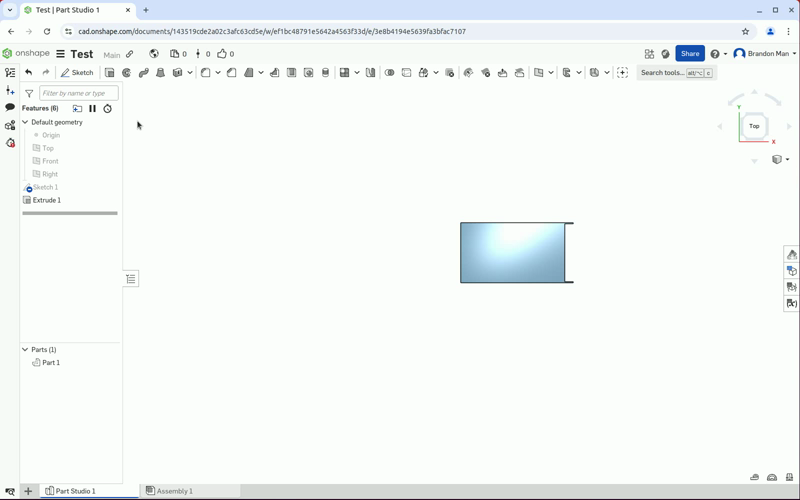
mouse_move(73, 189)
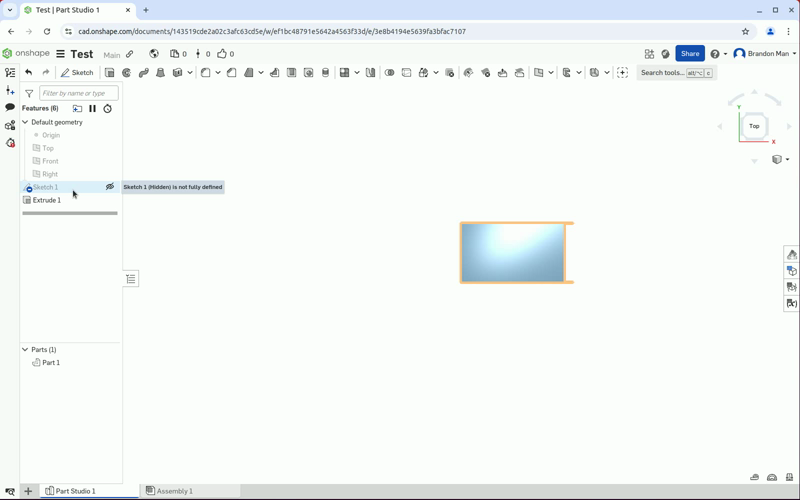
click(73, 189)
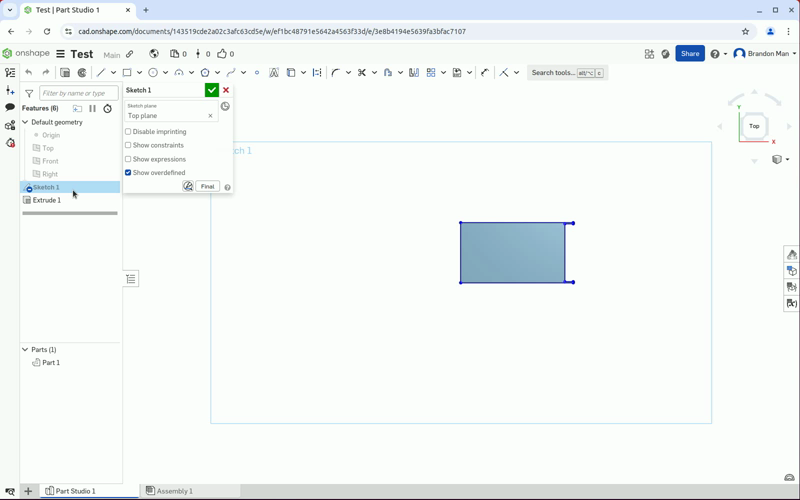
mouse_move(229, 92)
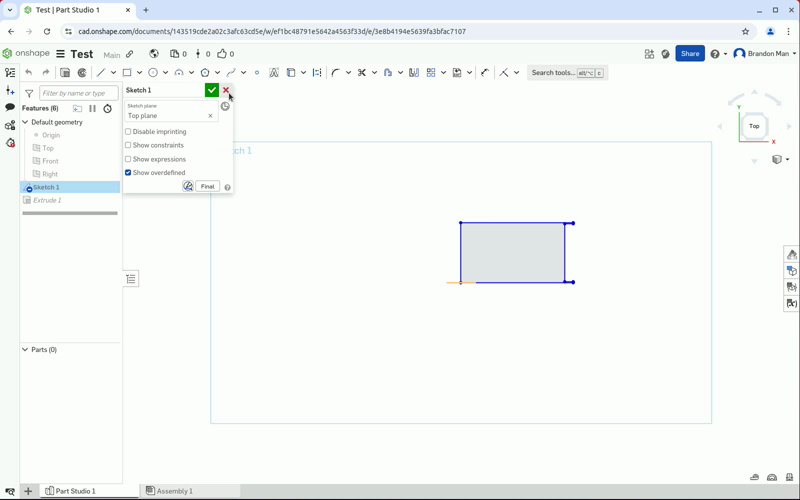
click(229, 92)
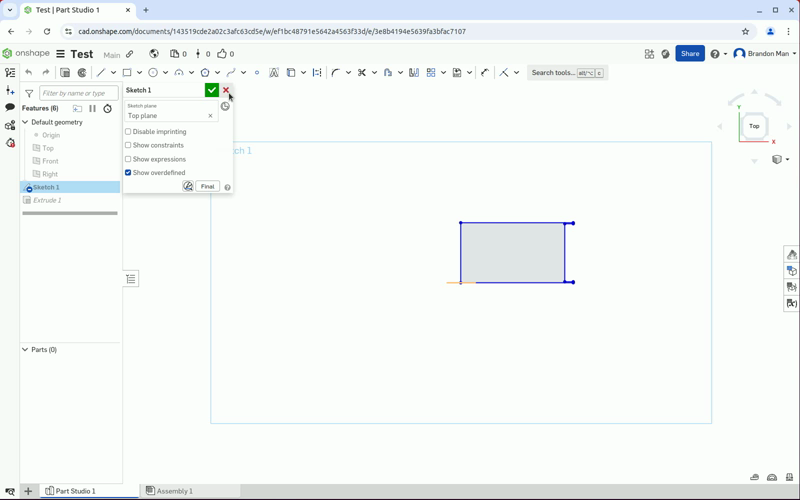
key(shift+s)
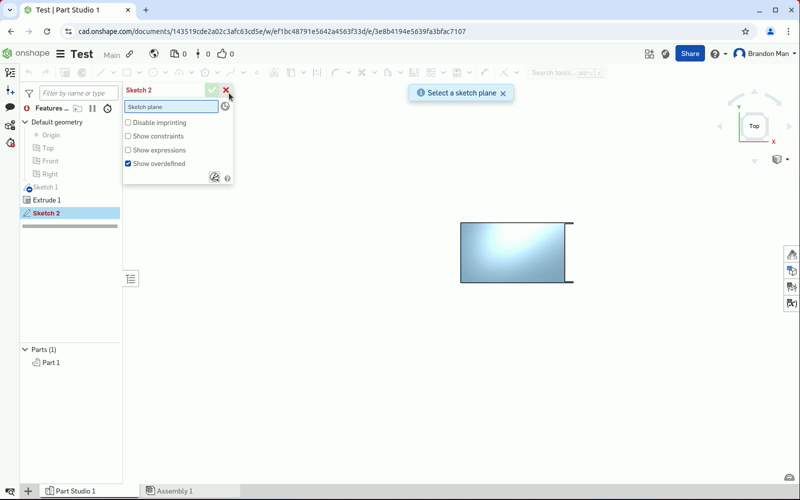
mouse_move(73, 150)
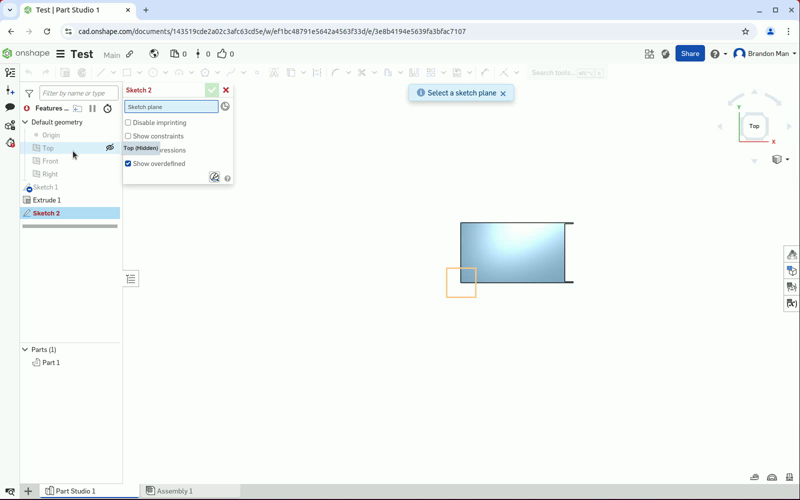
click(73, 150)
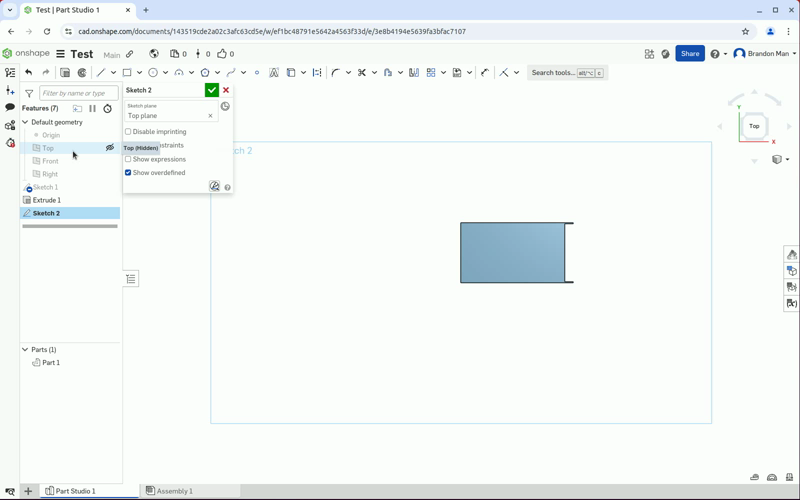
mouse_move(73, 352)
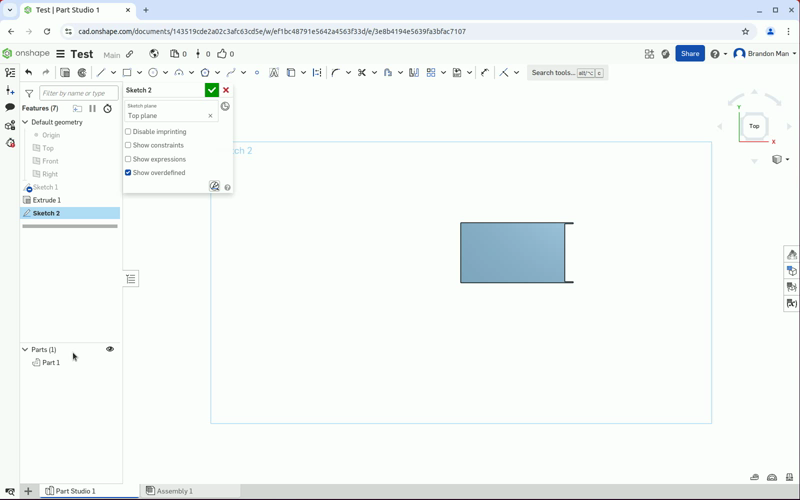
key(y)
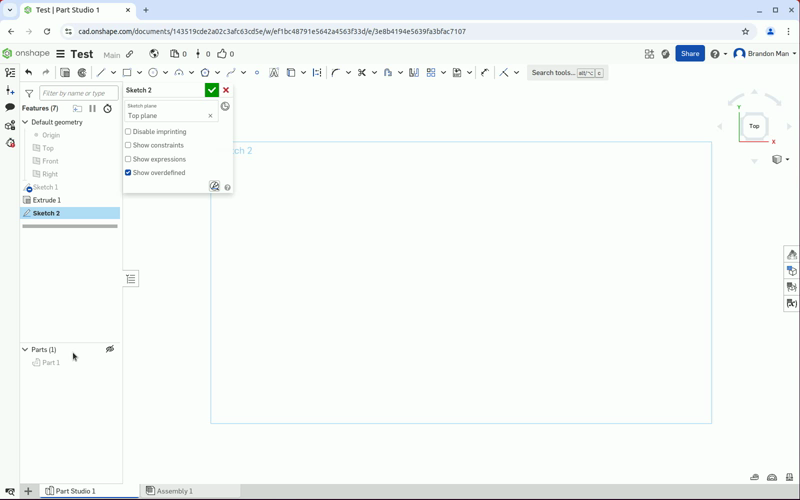
key(l)
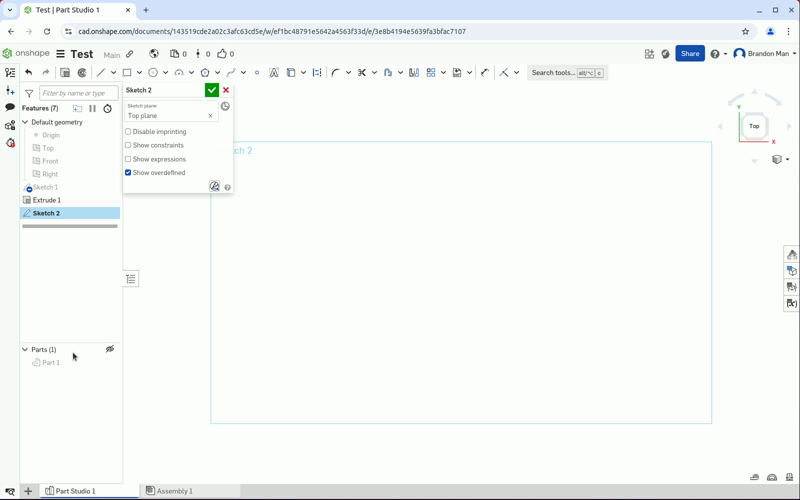
key_down(shift)
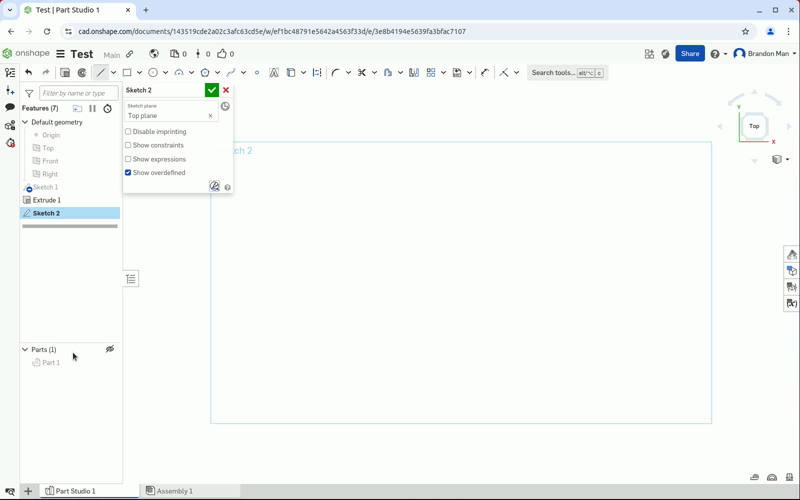
mouse_move(564, 281)
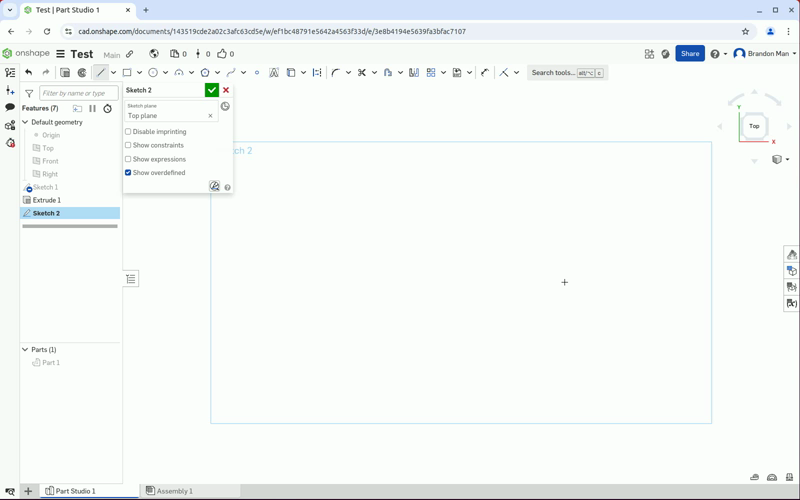
click(564, 281)
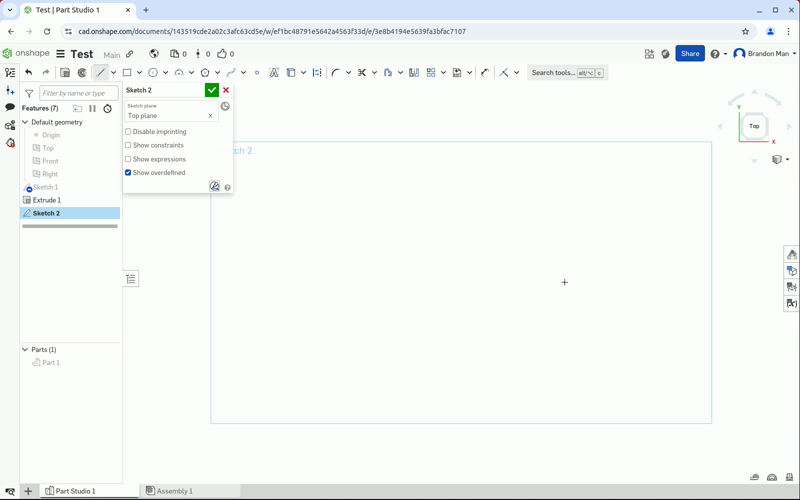
key_up(shift)
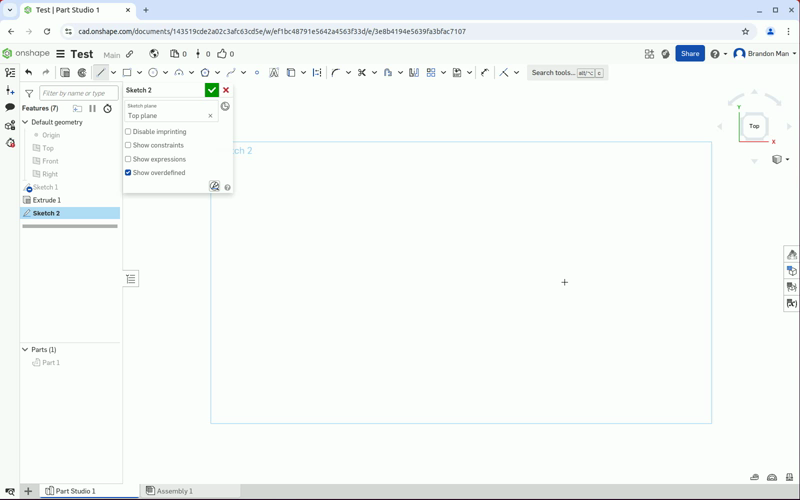
key_down(shift)
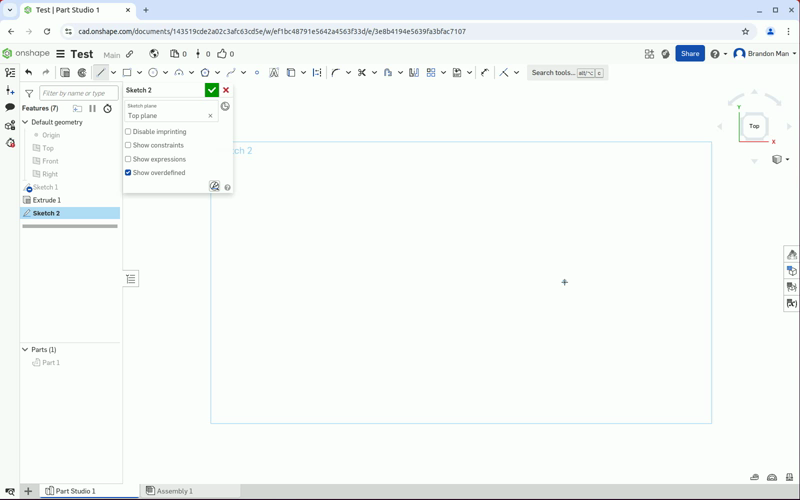
mouse_move(589, 281)
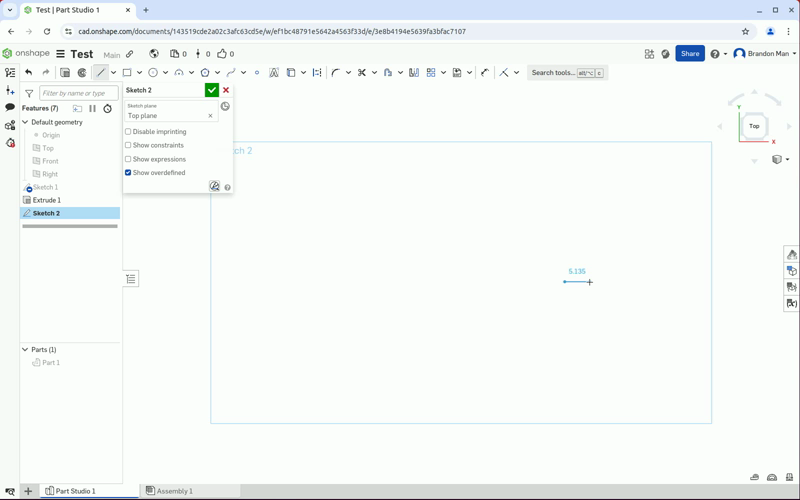
mouse_move(573, 281)
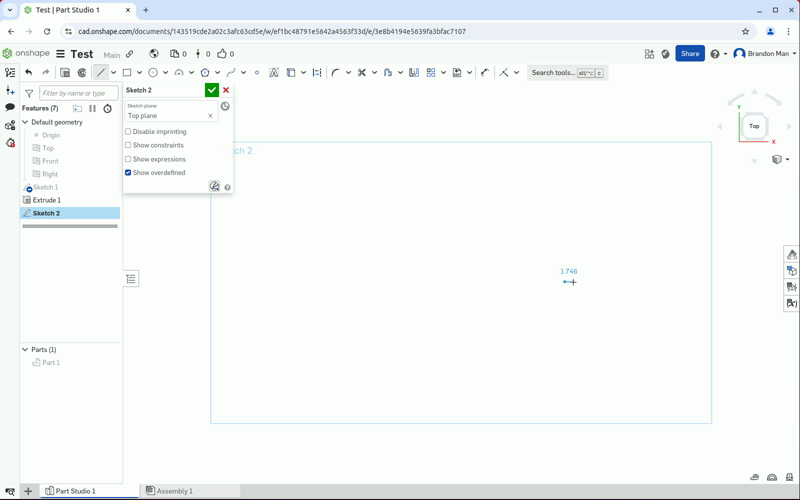
click(573, 281)
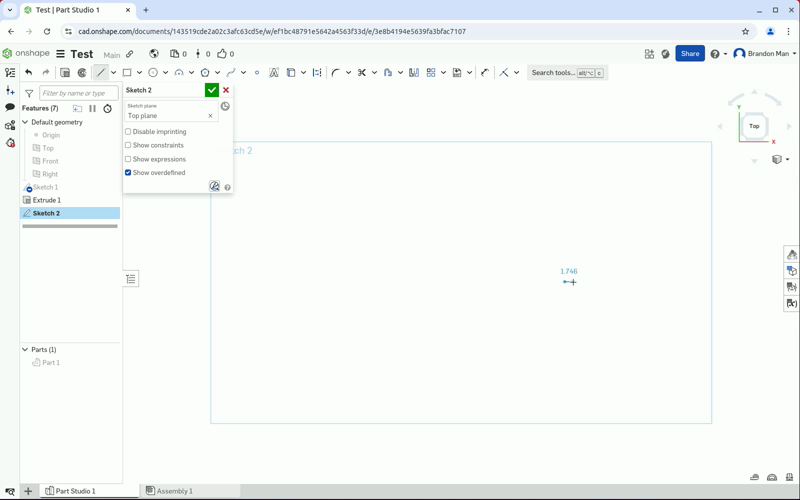
key_up(shift)
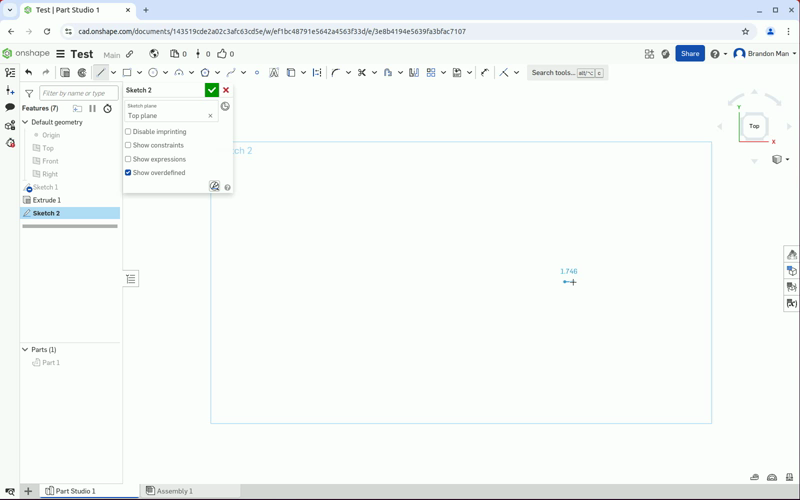
key_down(shift)
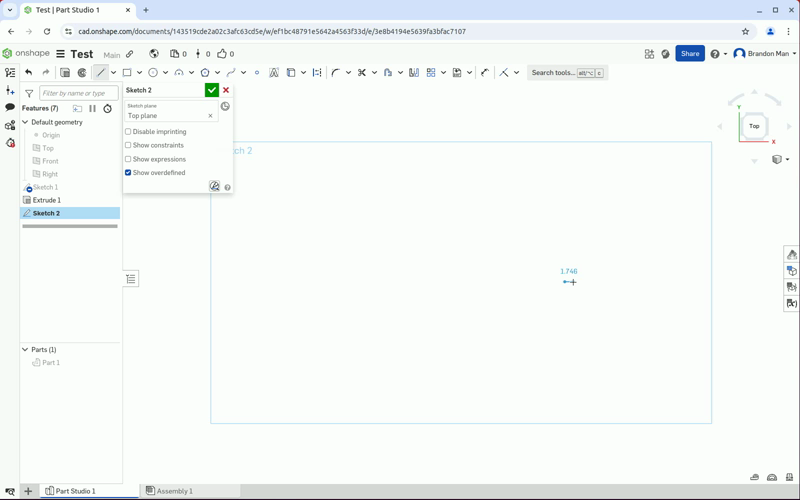
mouse_move(589, 281)
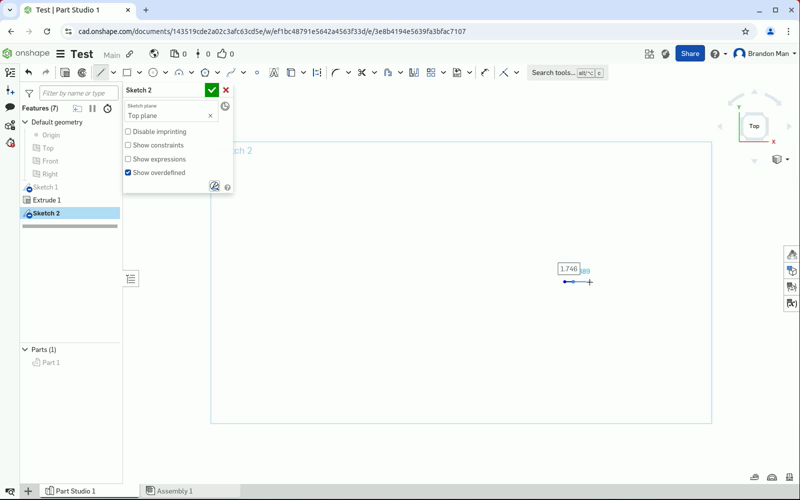
mouse_move(573, 222)
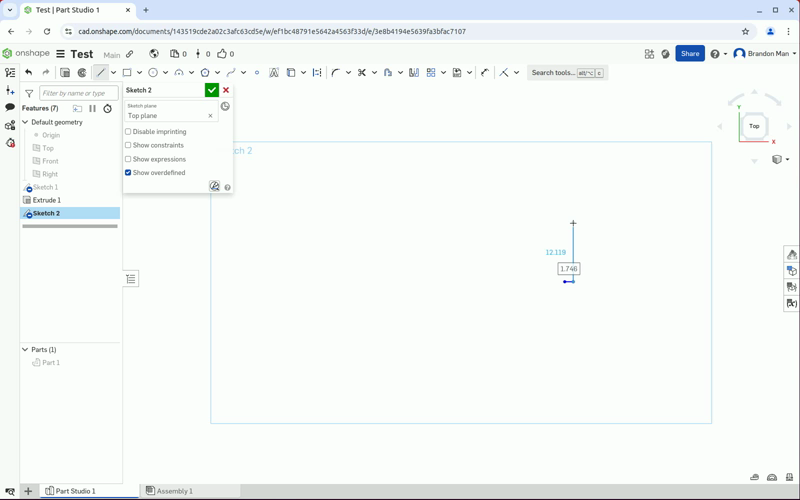
click(573, 222)
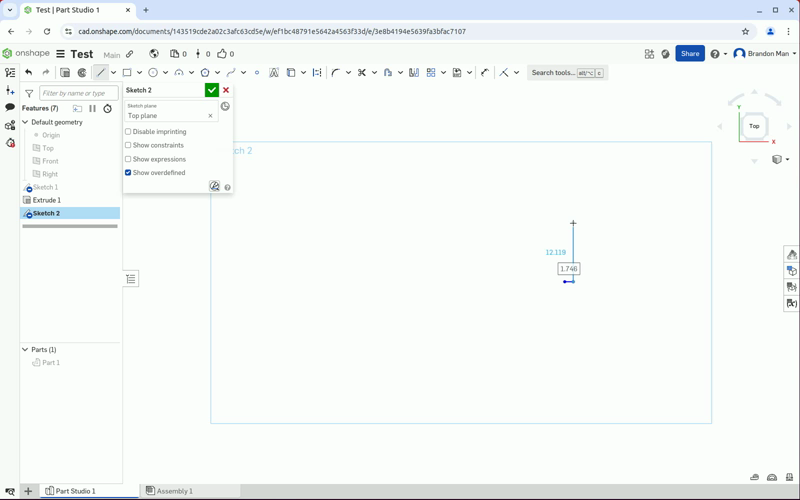
key_up(shift)
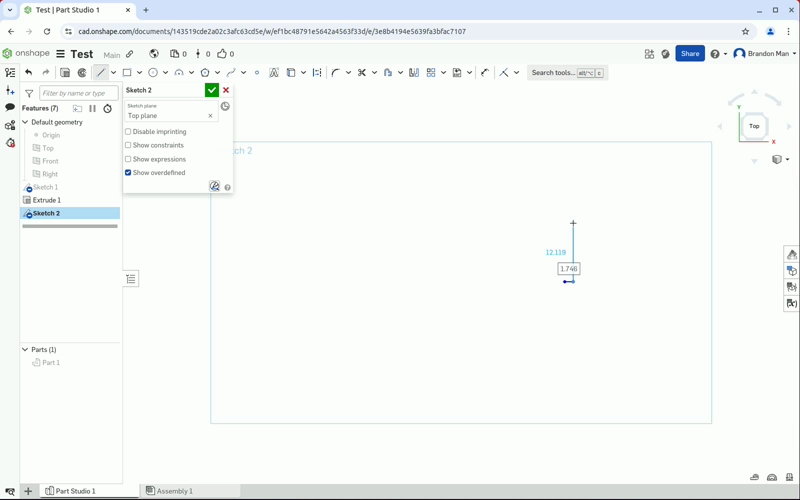
key_down(shift)
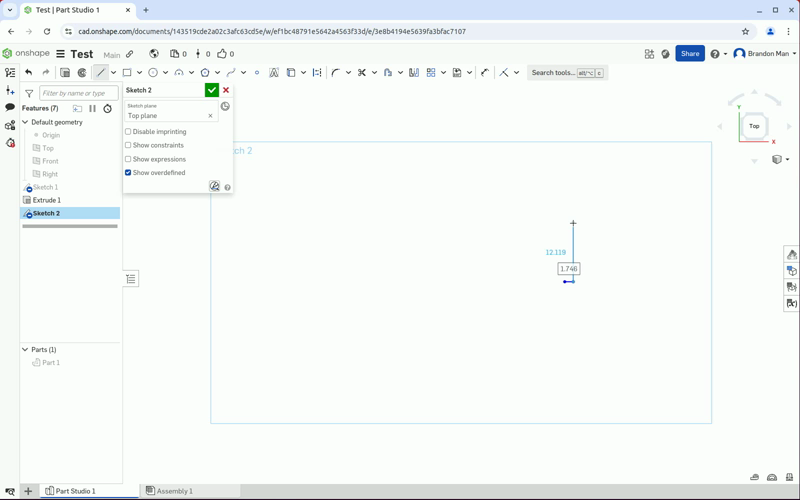
mouse_move(589, 222)
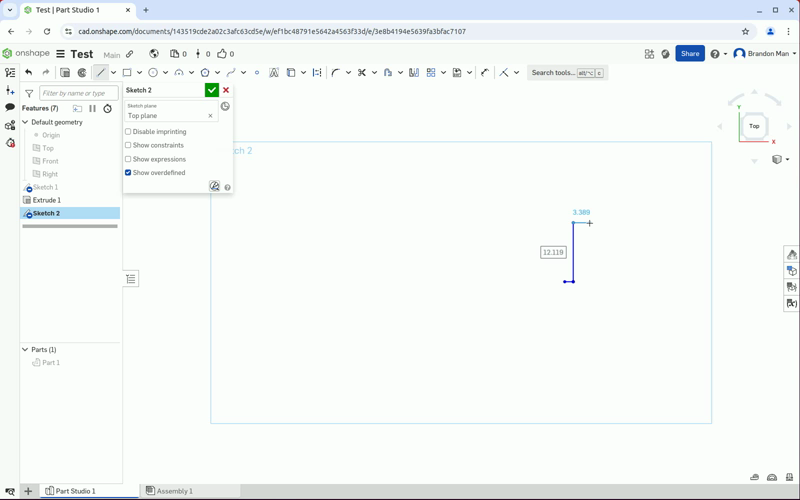
mouse_move(564, 222)
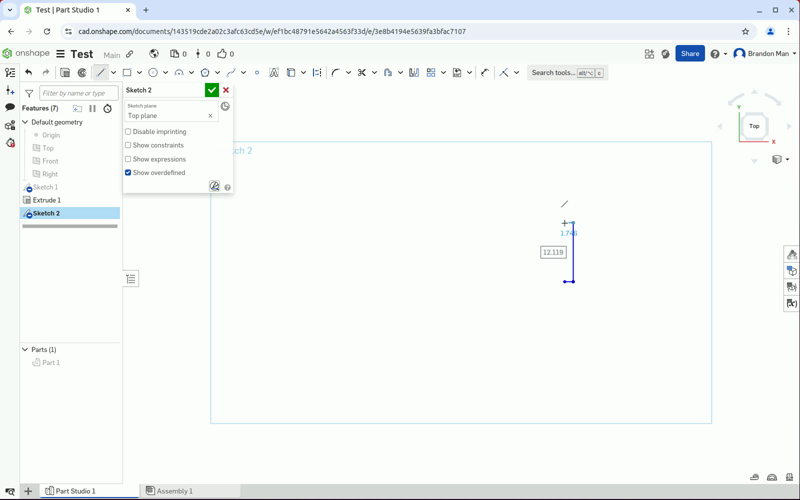
click(564, 222)
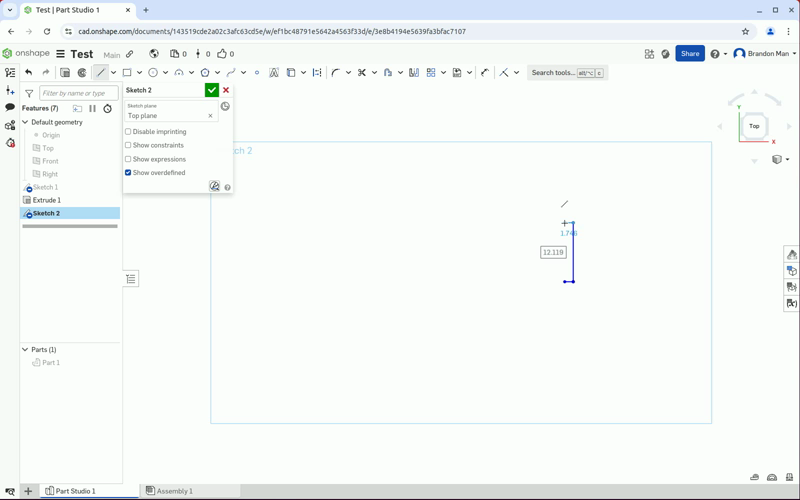
key_up(shift)
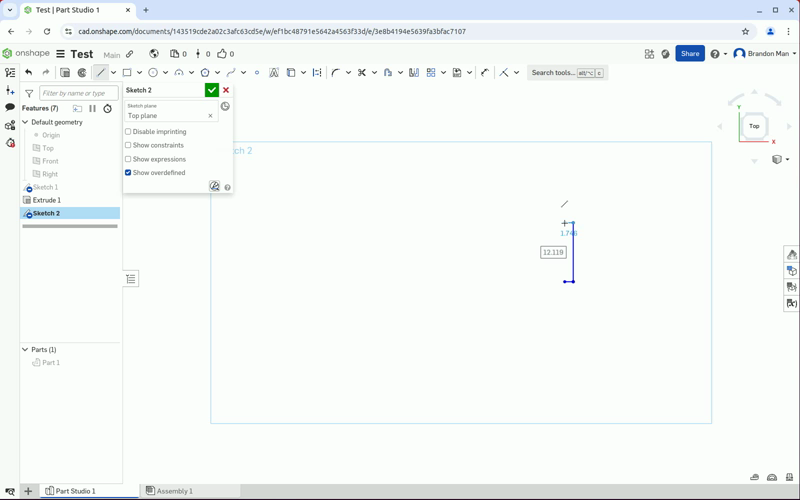
mouse_move(589, 222)
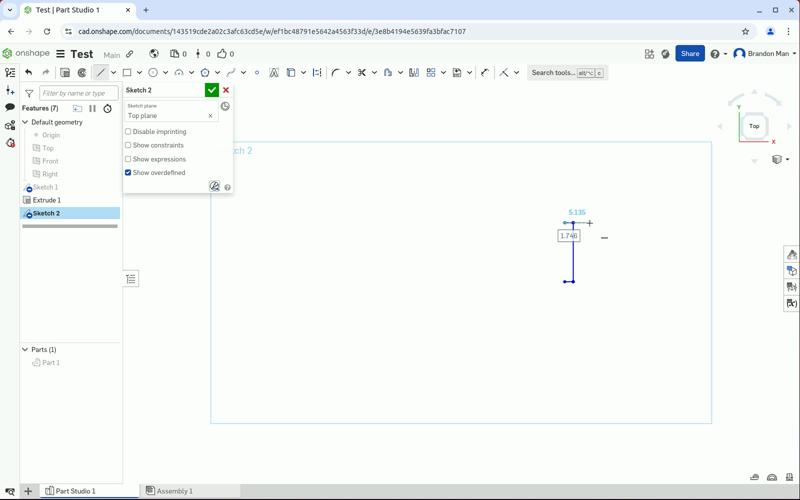
key_down(shift)
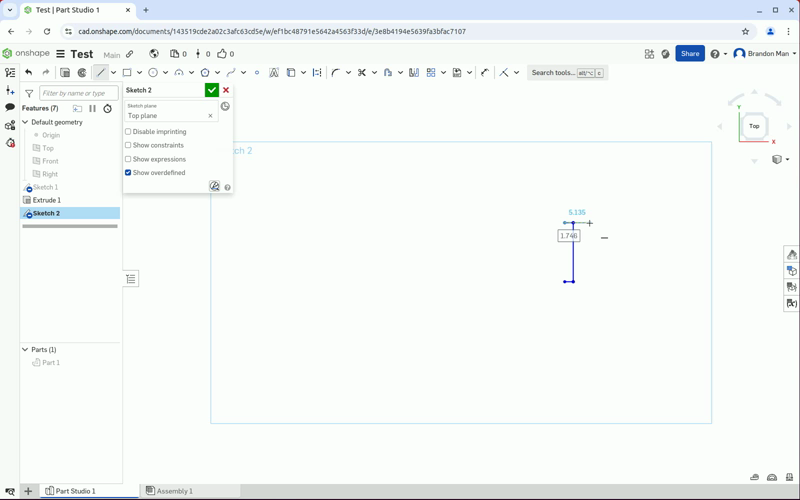
mouse_move(564, 281)
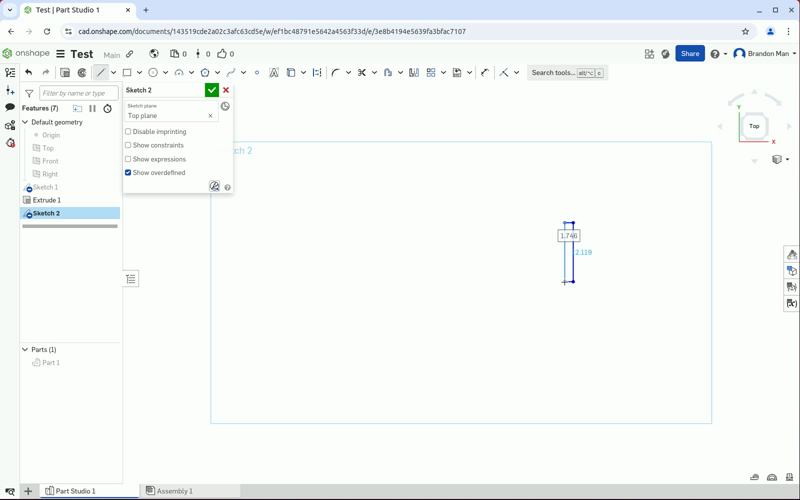
key_up(shift)
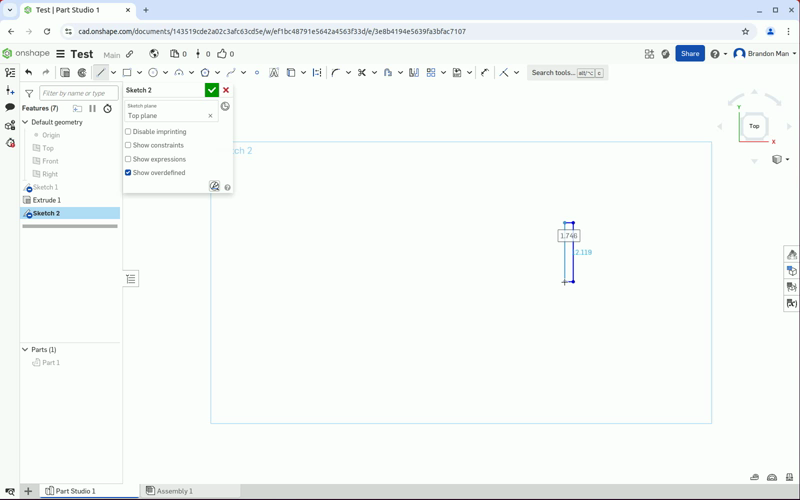
click(564, 281)
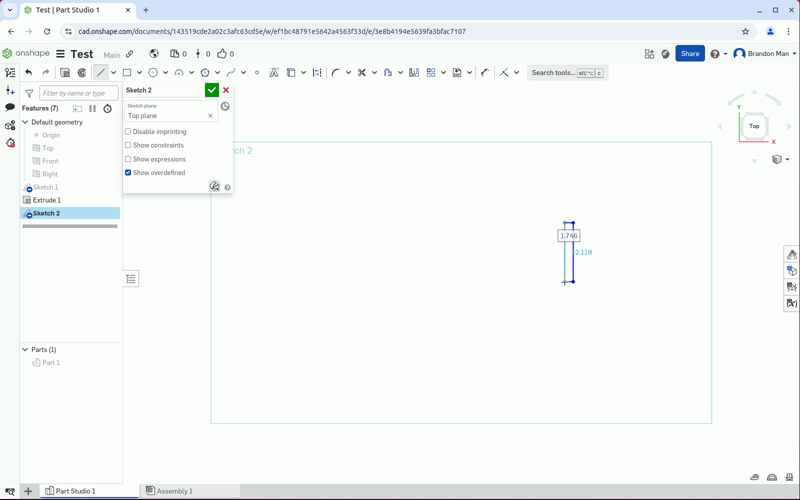
key(esc)
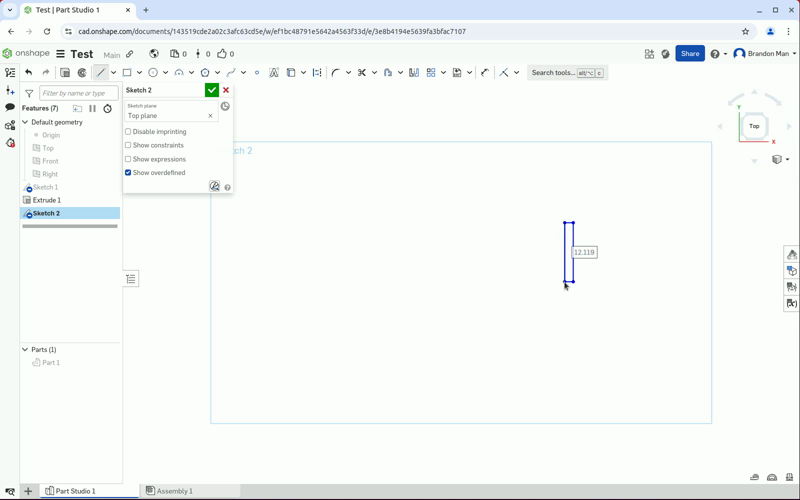
mouse_move(568, 230)
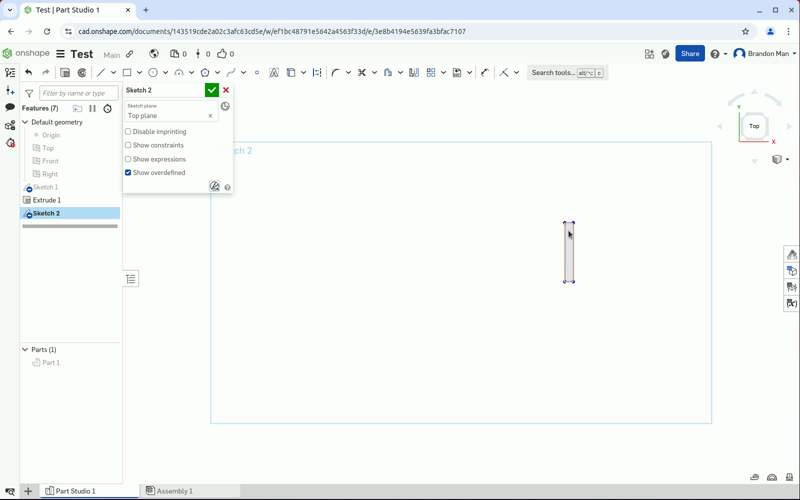
scroll(6)
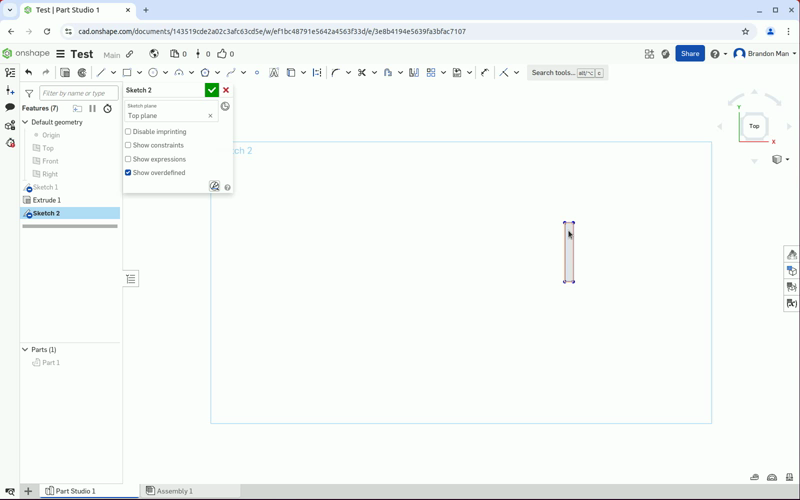
scroll(6)
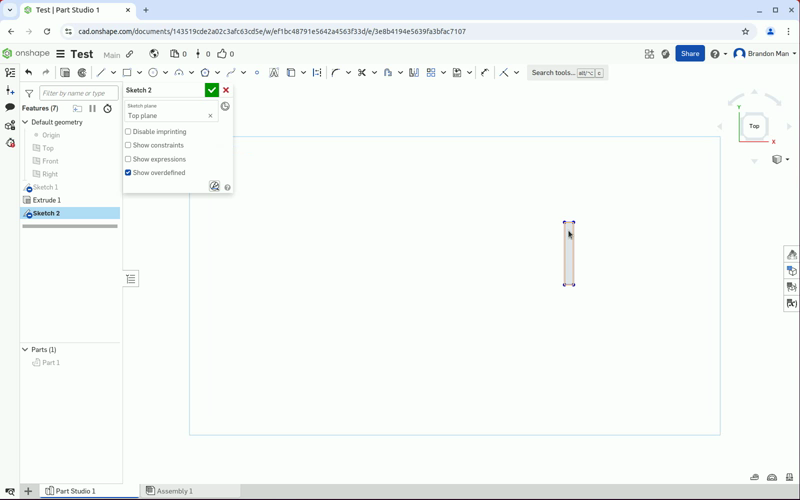
scroll(6)
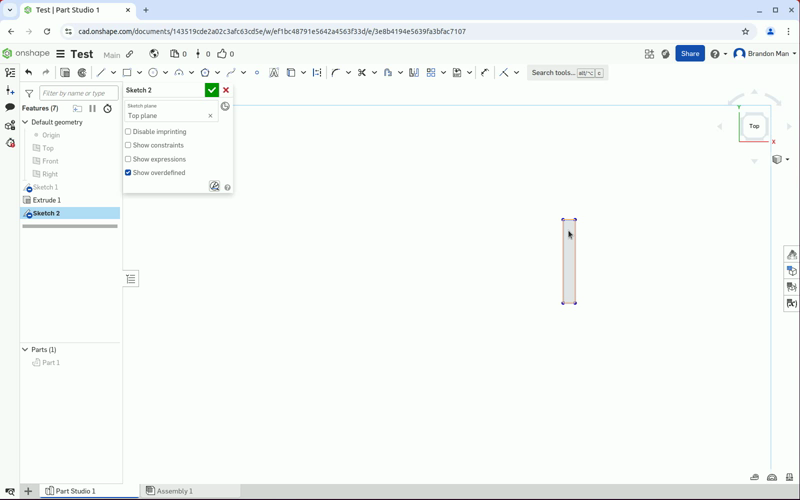
scroll(6)
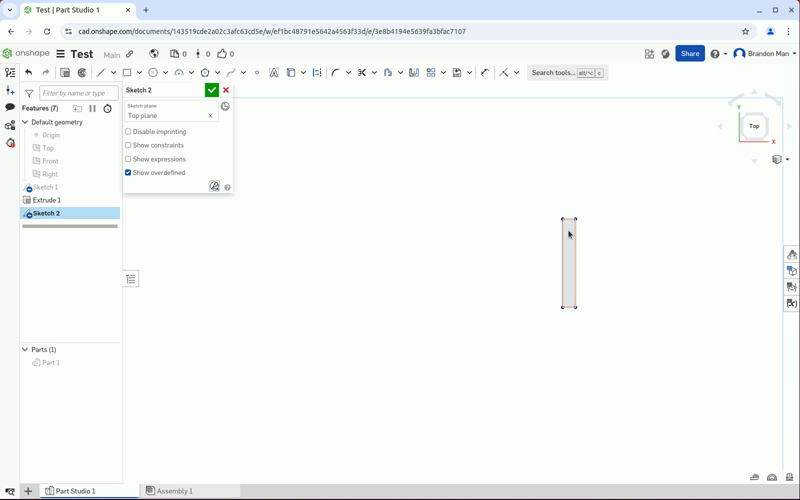
scroll(6)
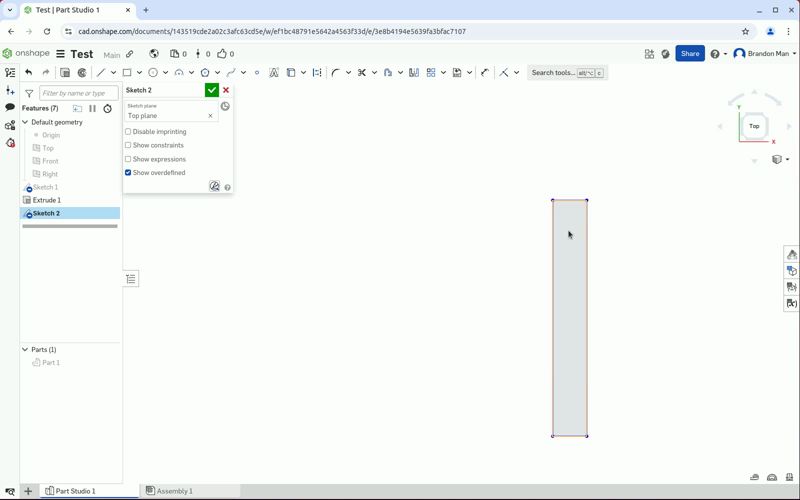
scroll(6)
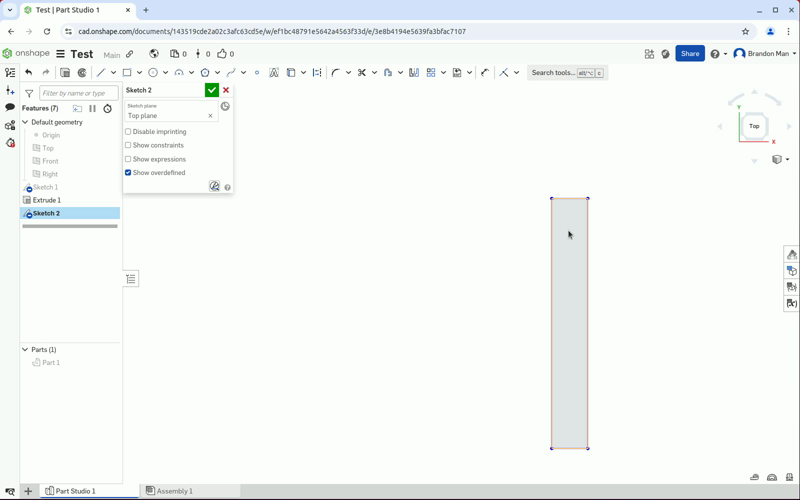
scroll(6)
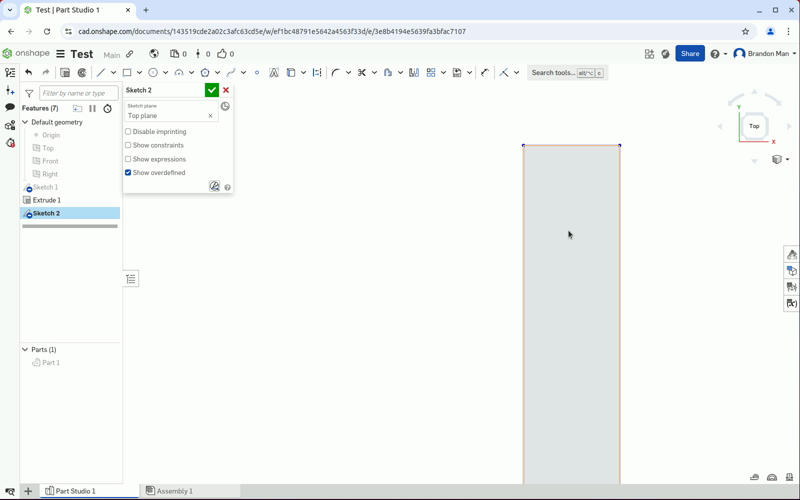
click(568, 230)
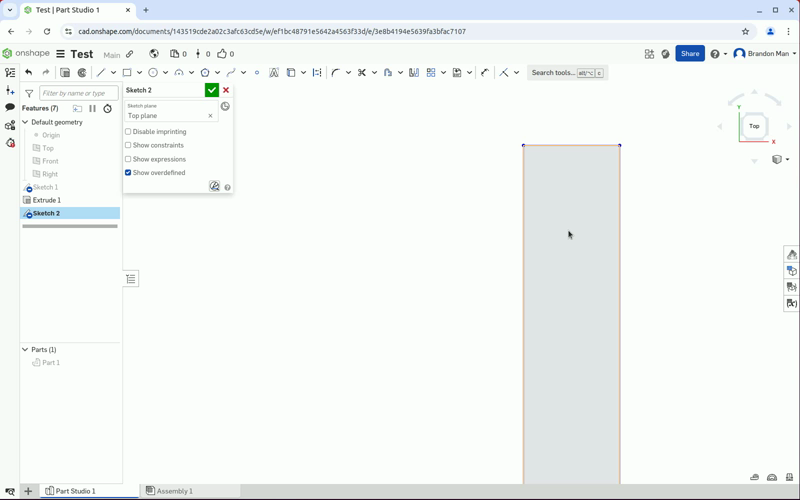
scroll(-6)
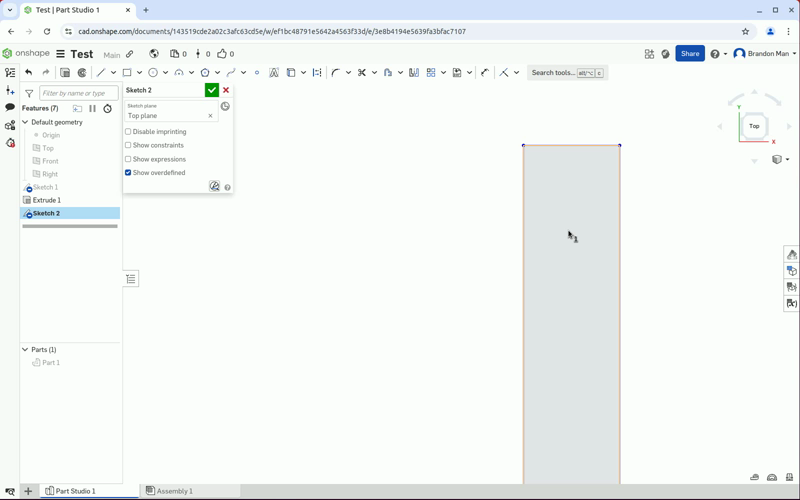
scroll(-6)
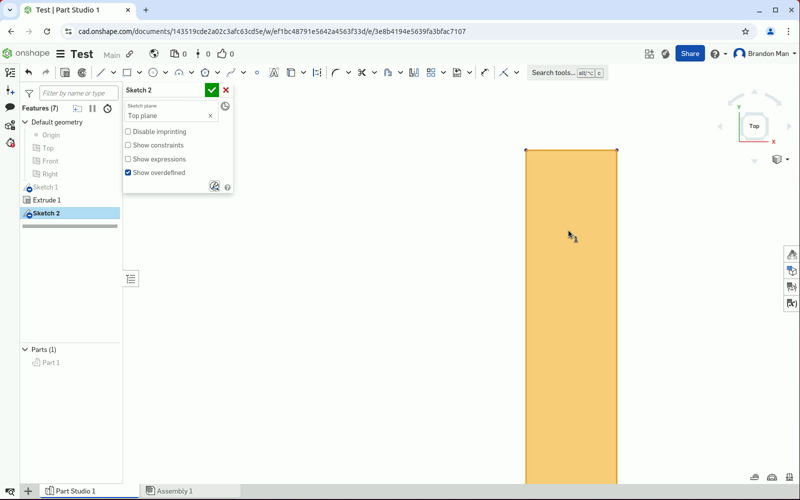
scroll(-6)
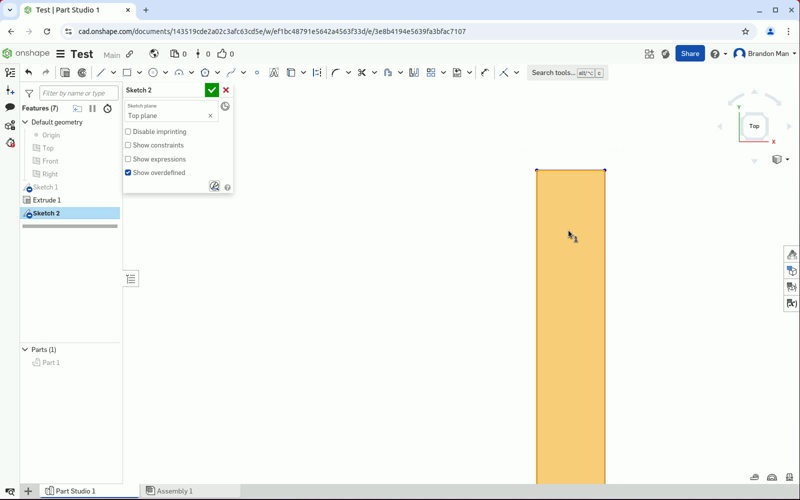
scroll(-6)
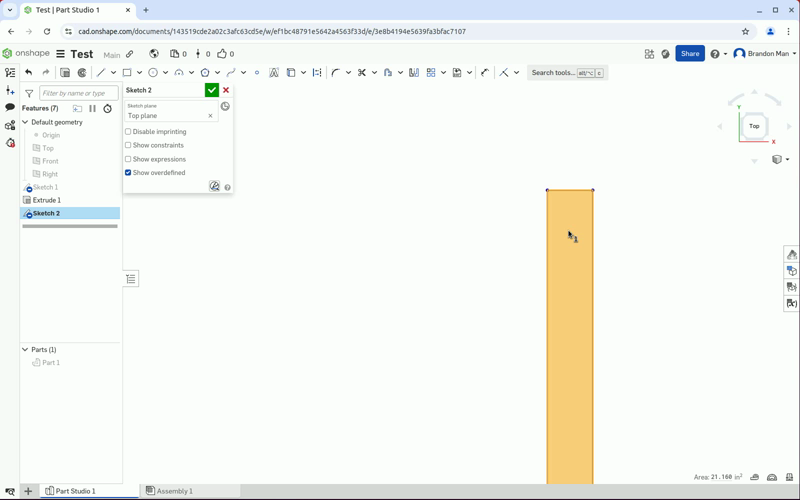
scroll(-6)
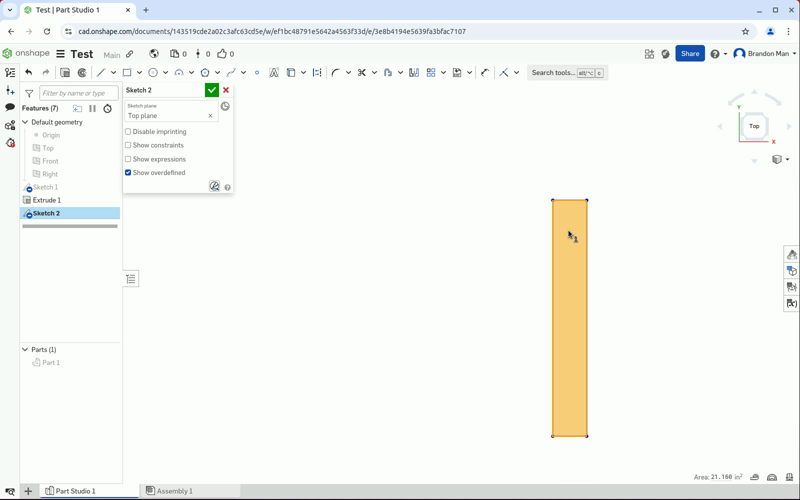
scroll(-6)
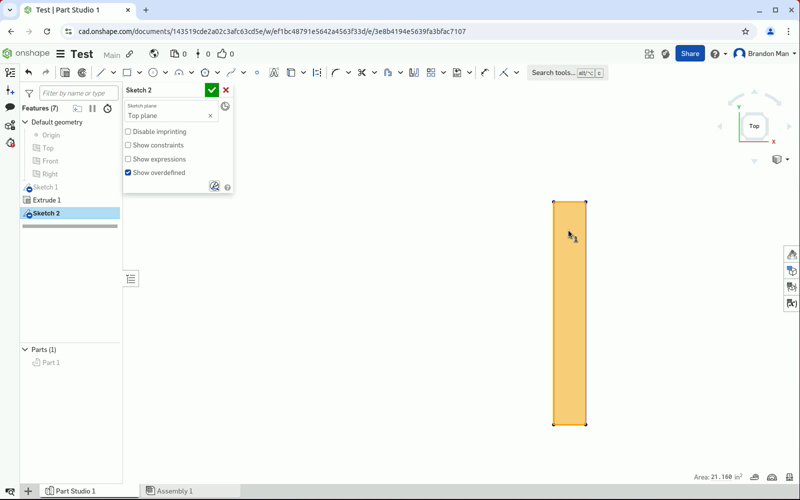
scroll(-6)
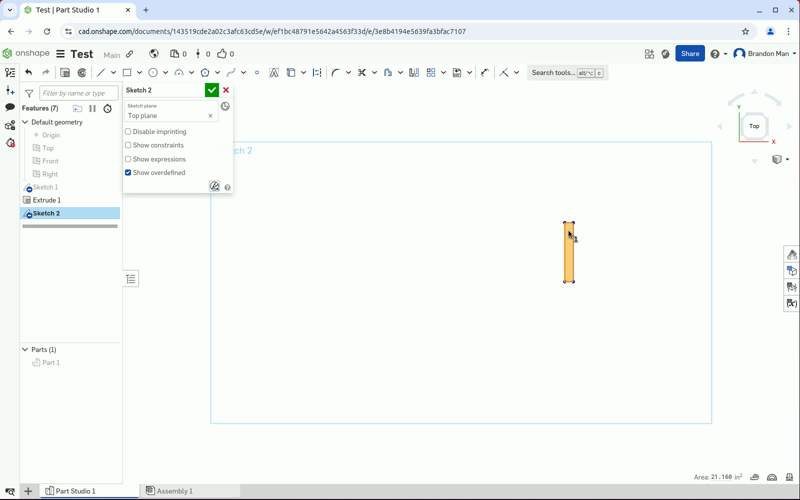
mouse_move(73, 352)
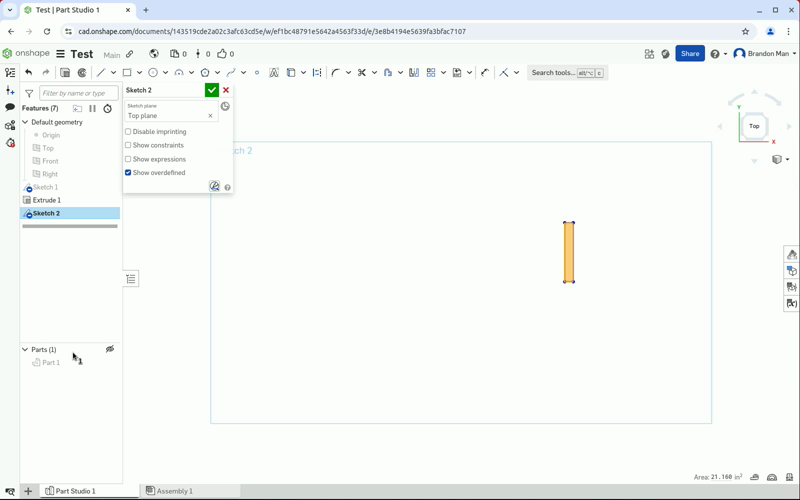
key(shift+y)
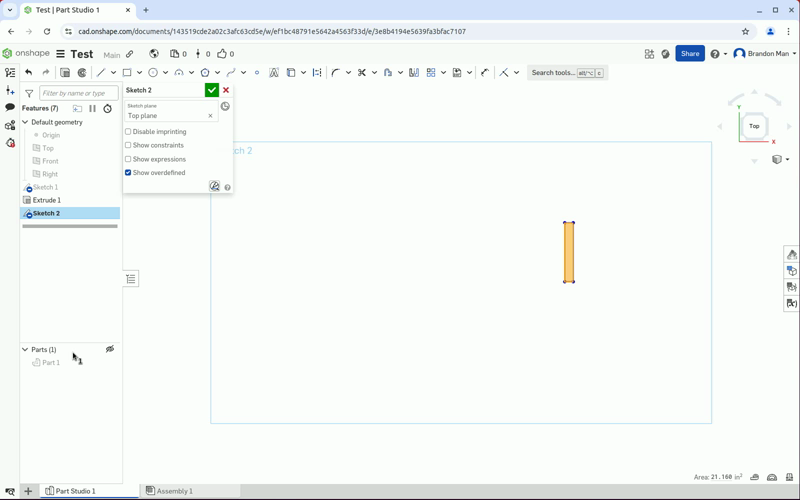
key(shift+e)
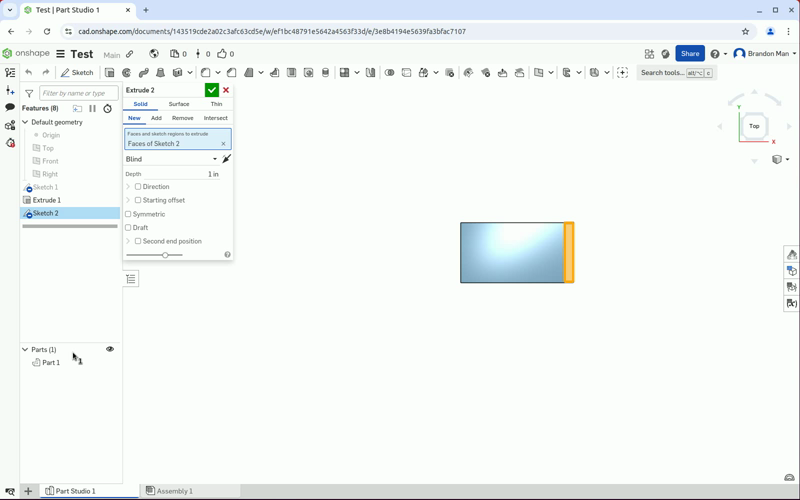
mouse_move(143, 106)
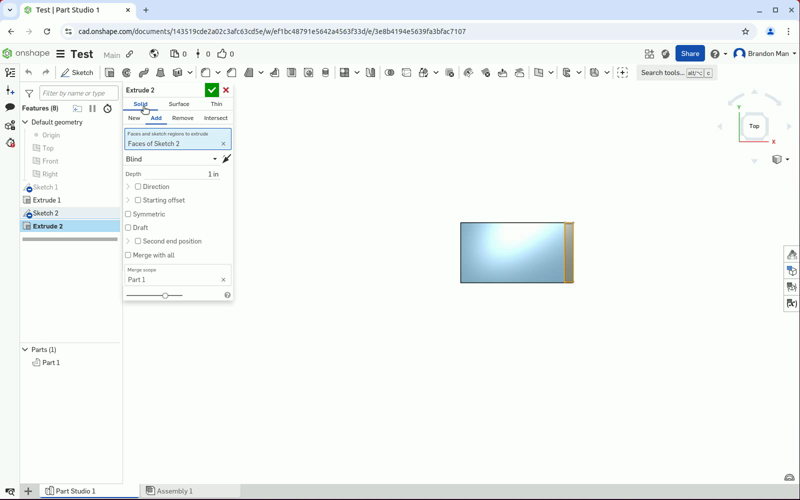
click(143, 106)
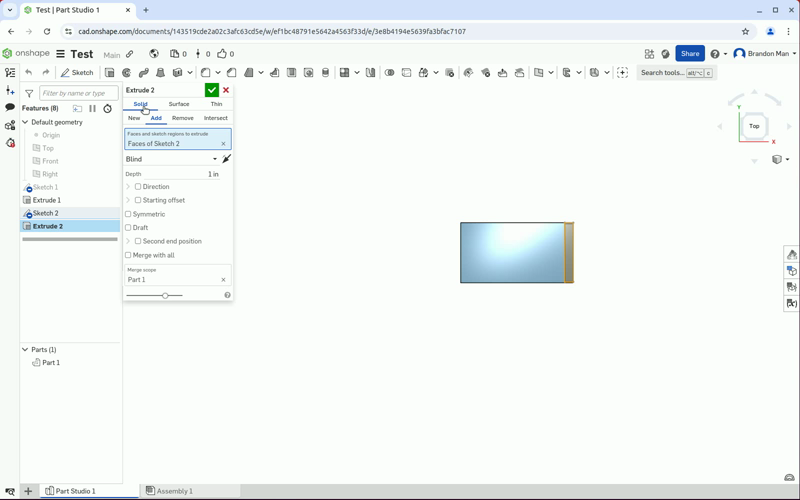
mouse_move(137, 120)
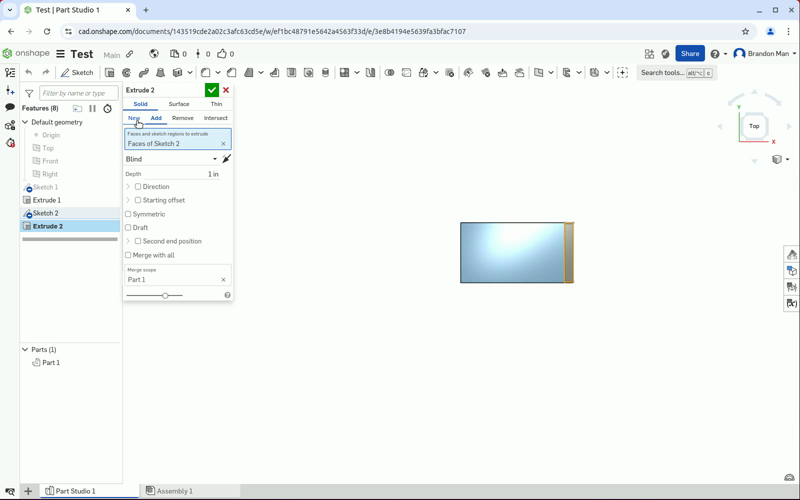
click(137, 120)
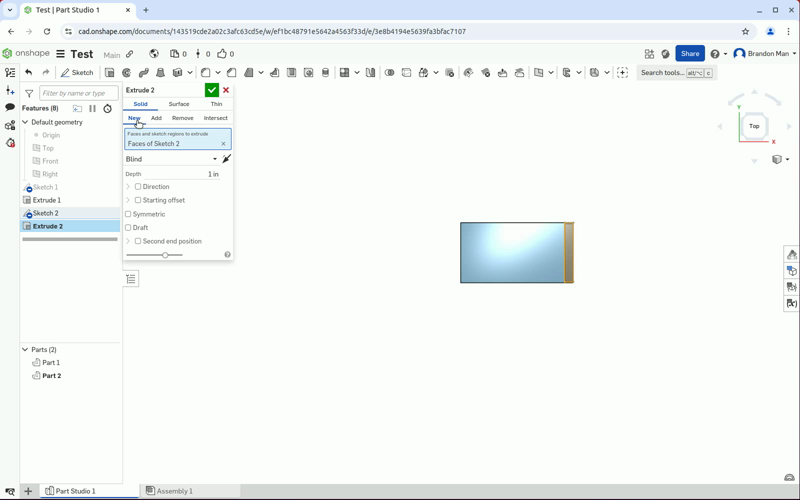
key(tab, 4)
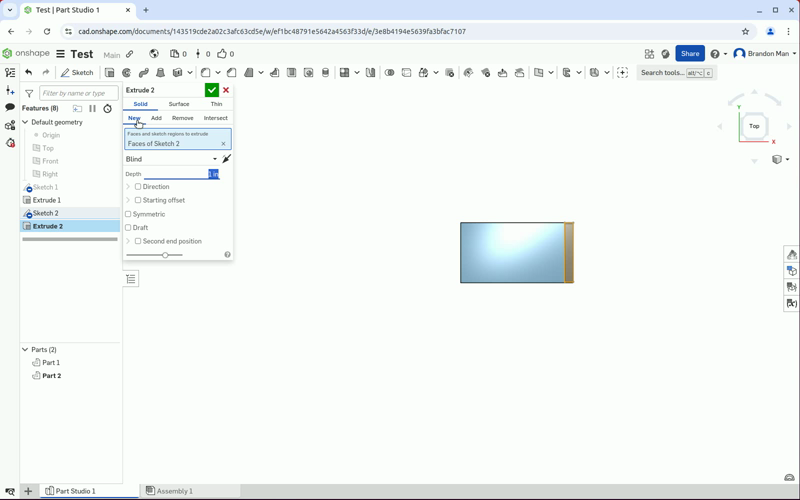
text(2.407)
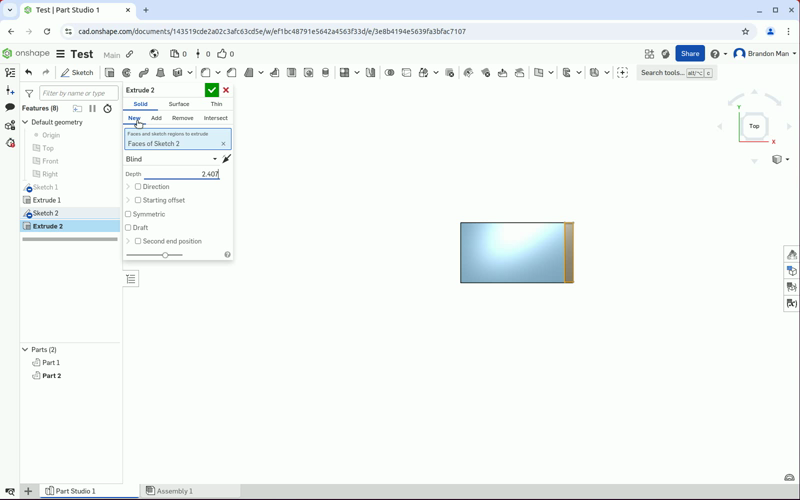
key(enter)
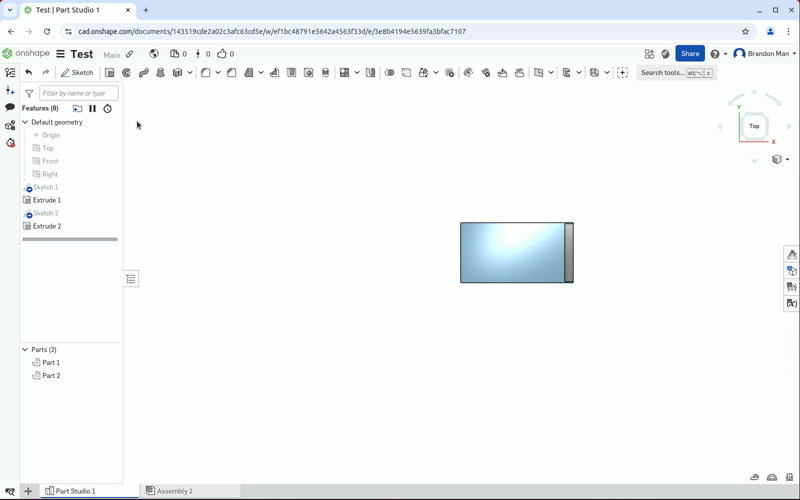
key(shift+h)
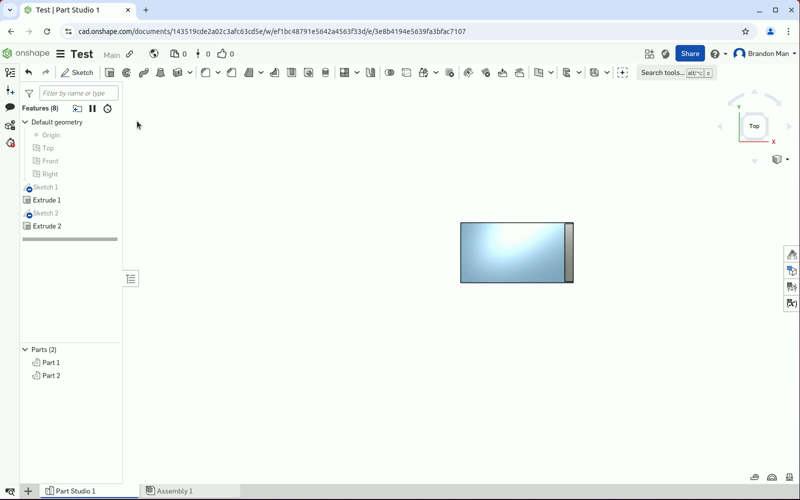
key(shift+h)
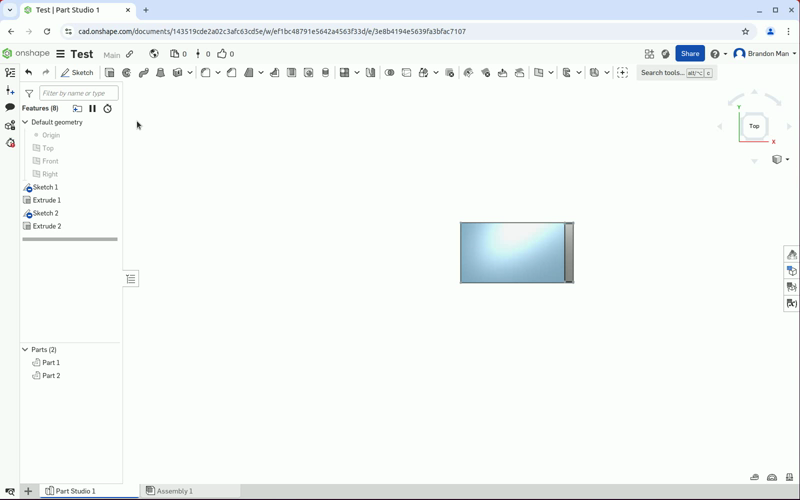
key(shift+7)
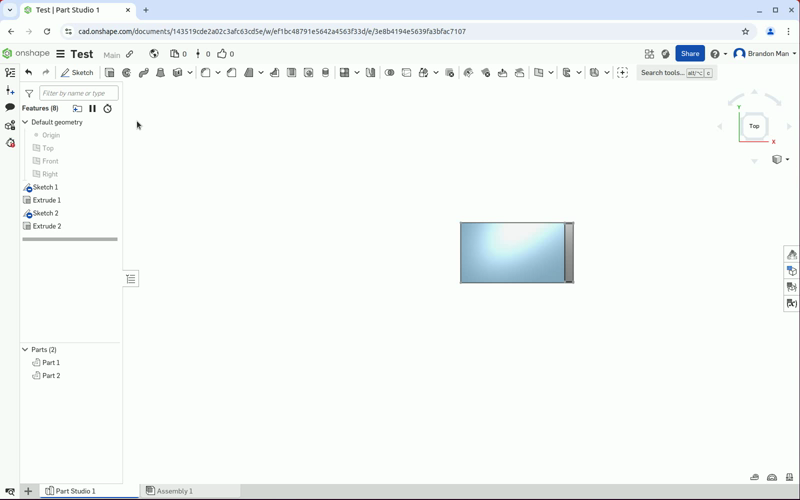
key(up, 3)
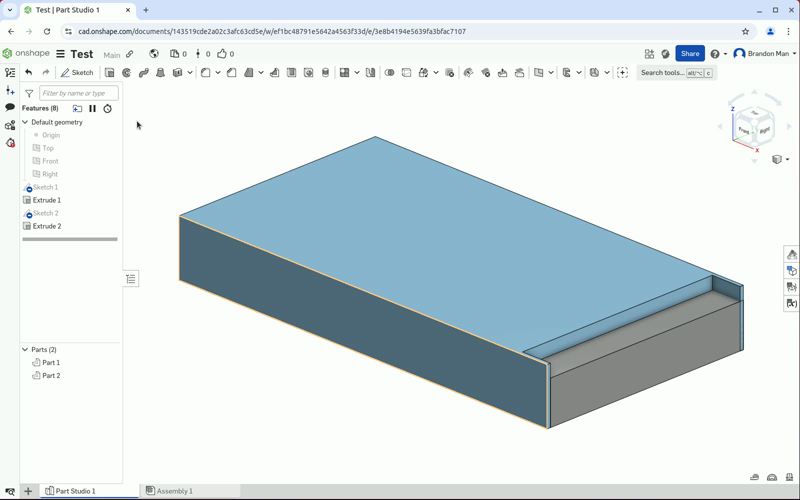
key(left, 3)
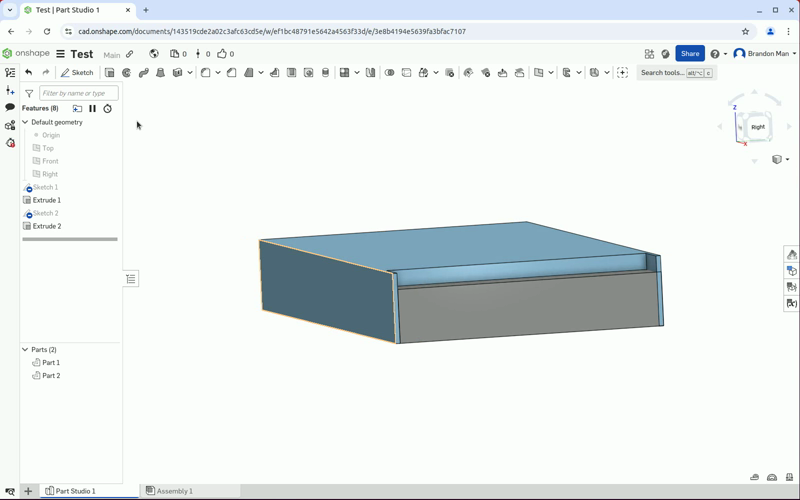
key(right, 3)
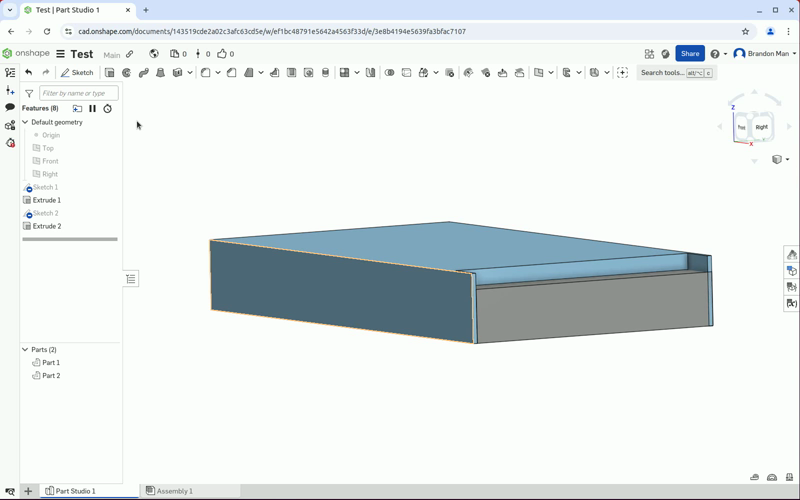
key(down, 3)
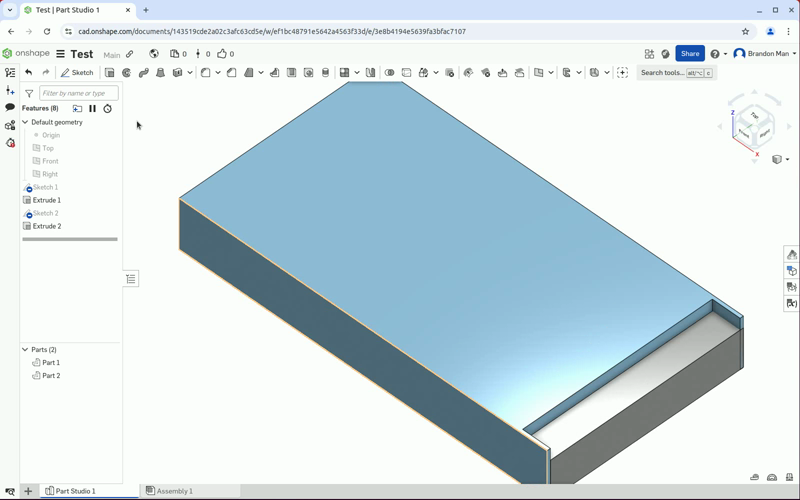
mouse_move(73, 189)
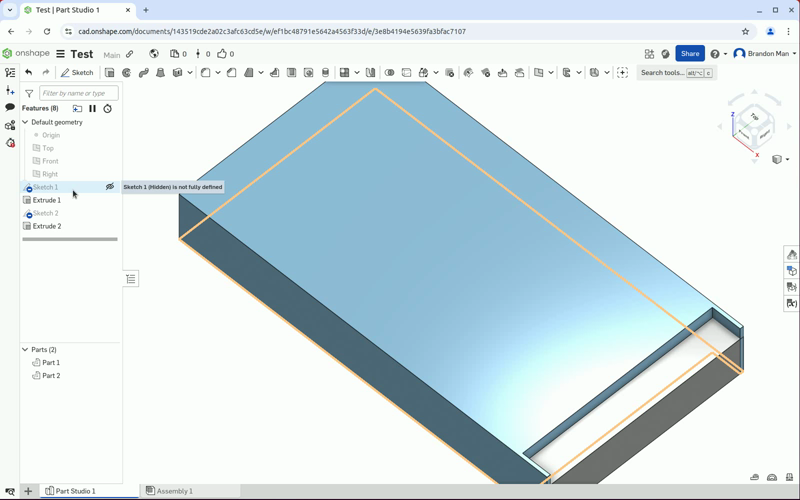
click(73, 189)